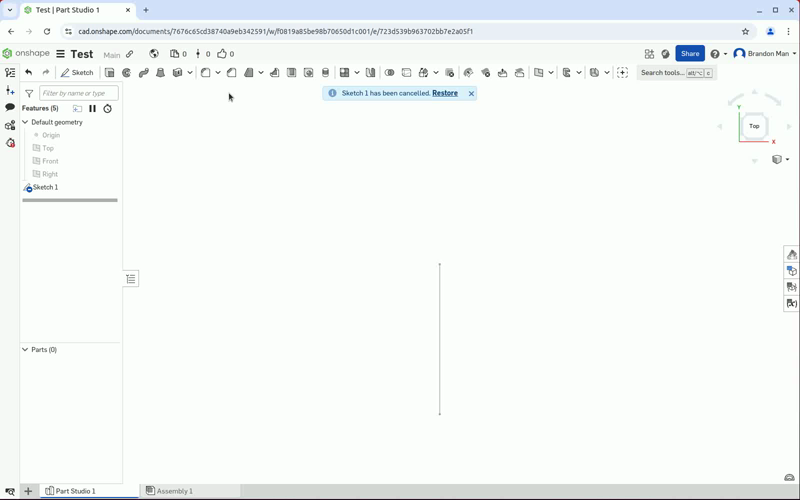
key(shift+h)
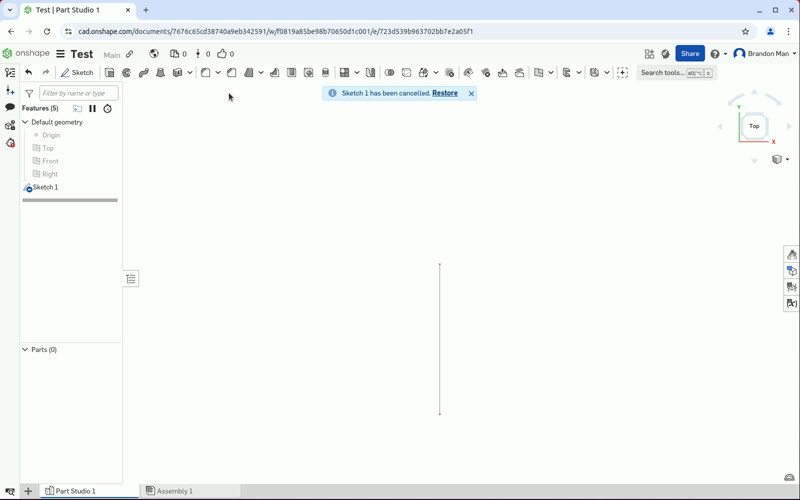
key(shift+s)
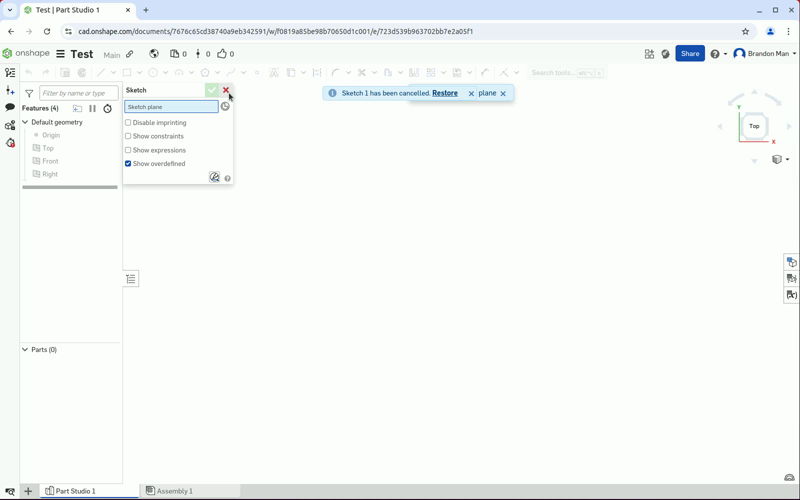
mouse_move(73, 150)
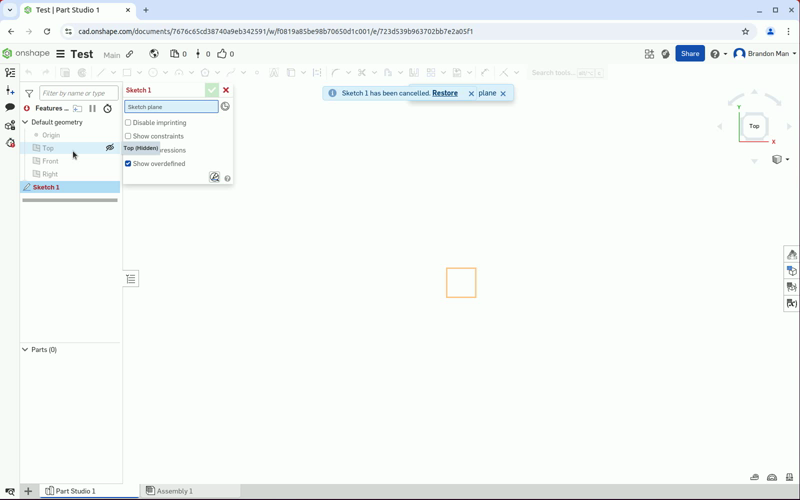
click(73, 150)
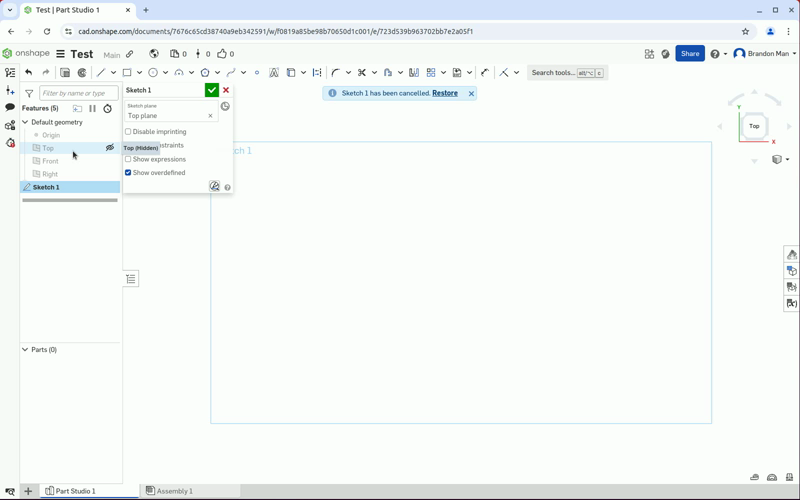
mouse_move(73, 352)
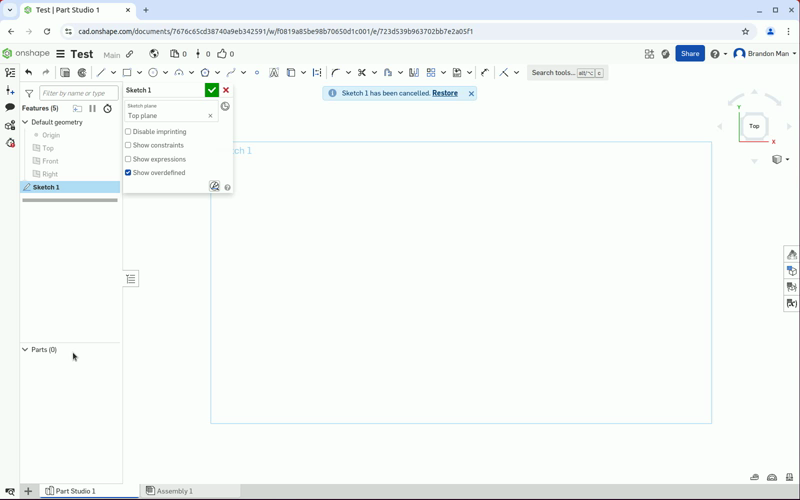
key(y)
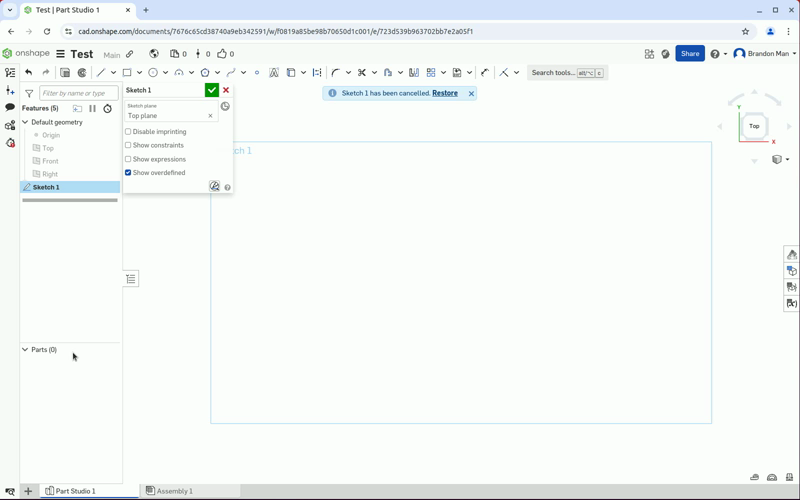
key(l)
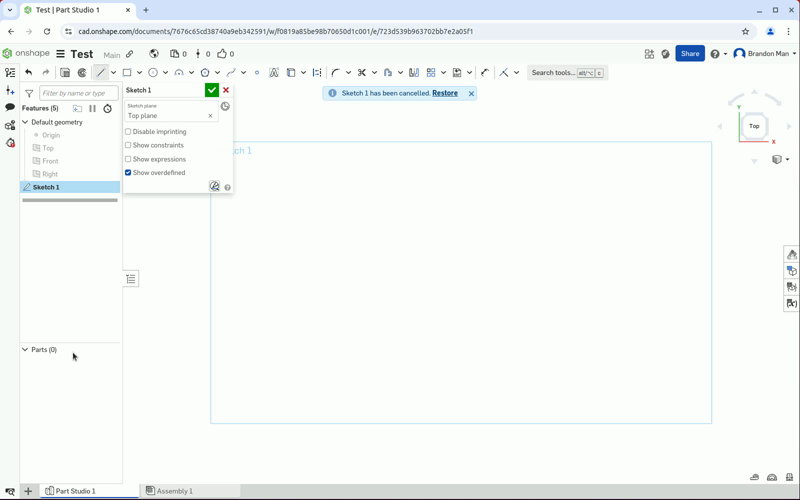
key_down(shift)
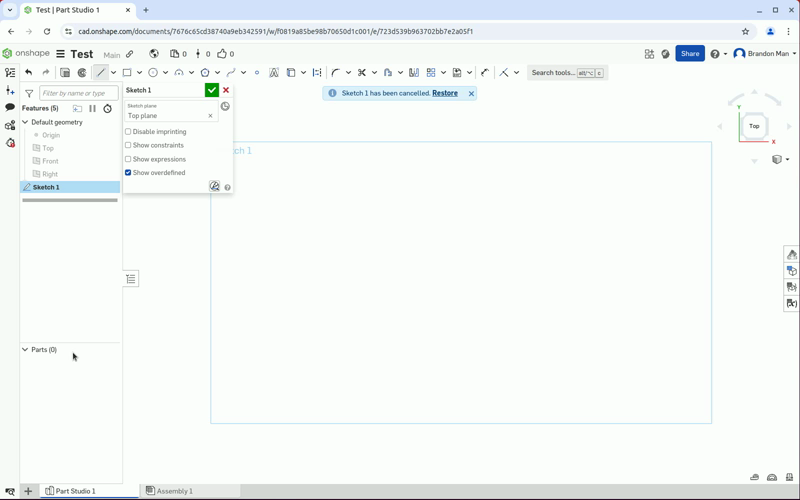
mouse_move(434, 352)
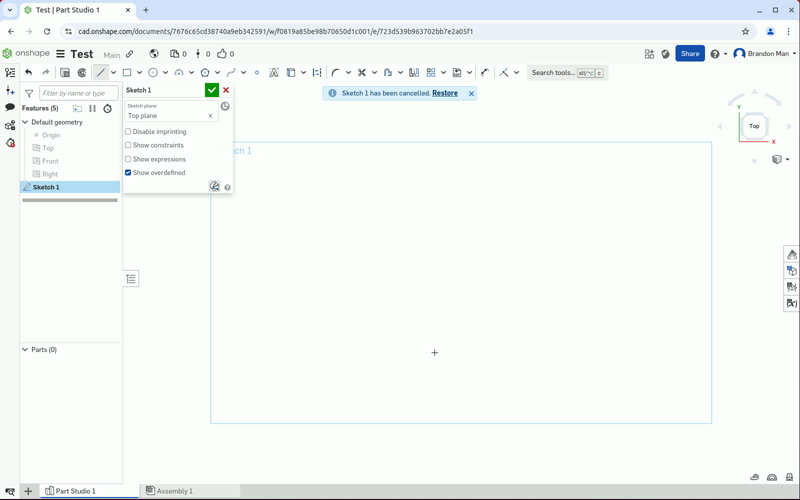
click(434, 352)
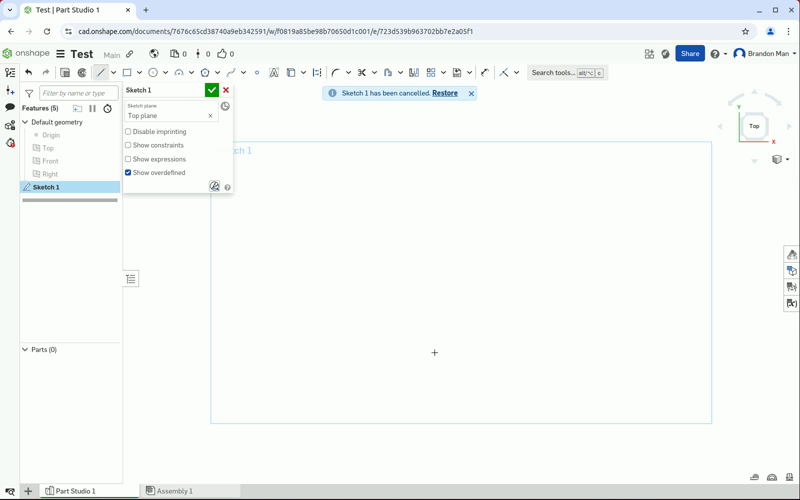
key_up(shift)
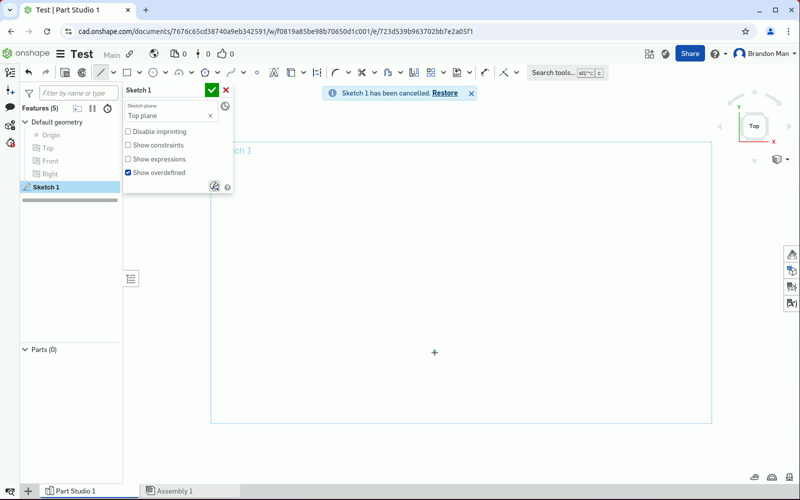
key_down(shift)
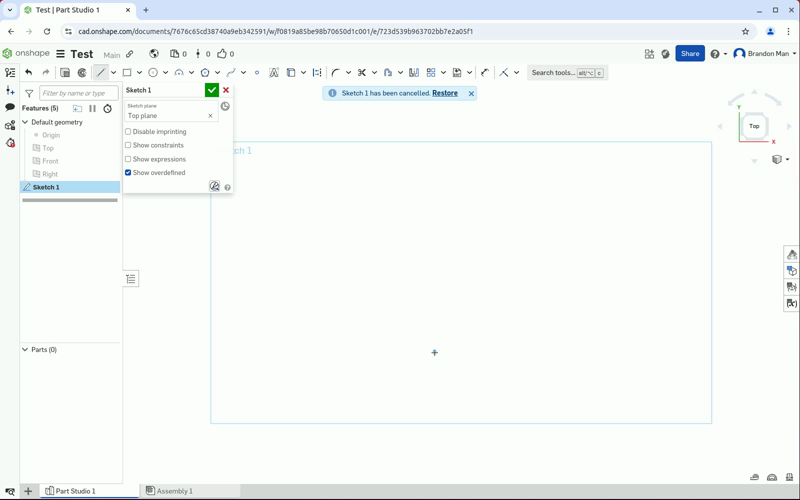
mouse_move(464, 352)
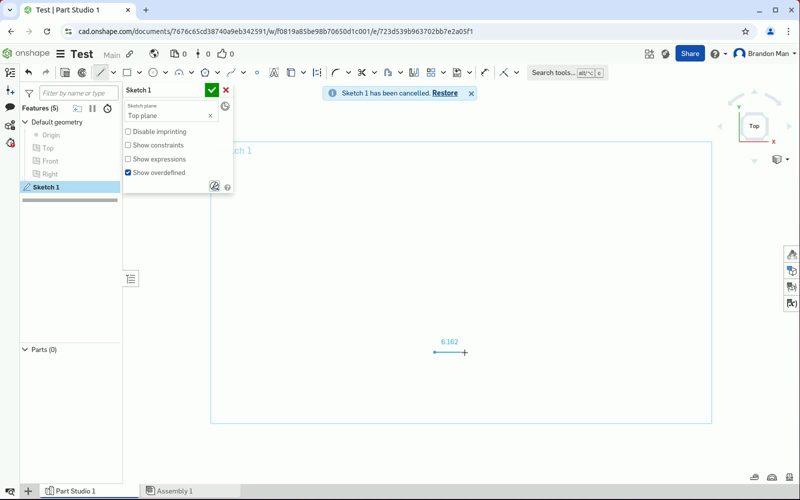
mouse_move(487, 352)
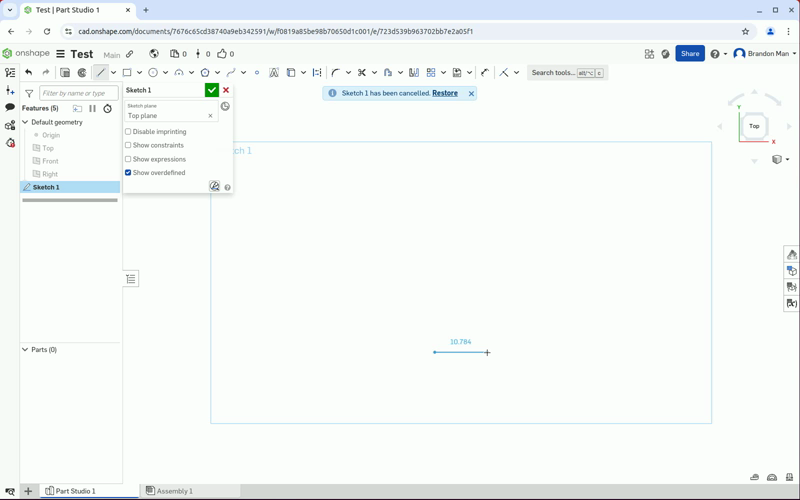
click(487, 352)
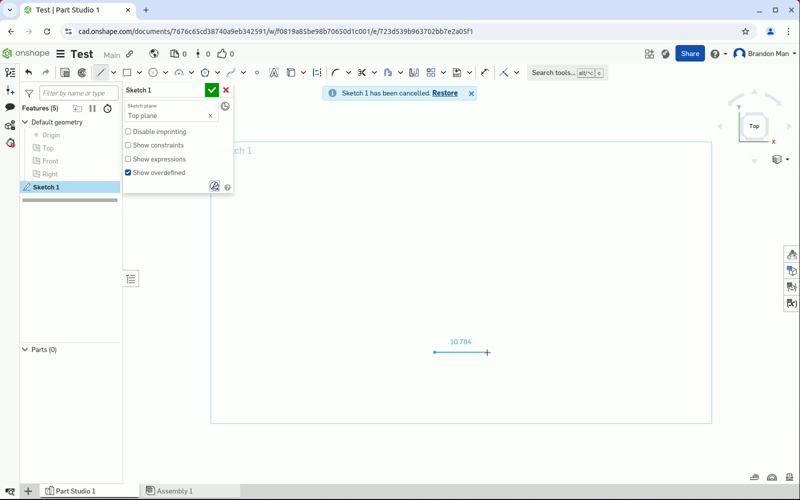
key_up(shift)
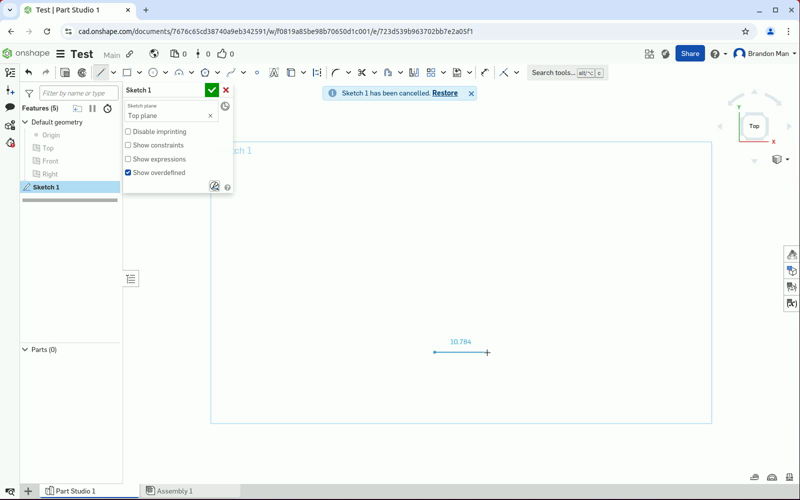
key_down(shift)
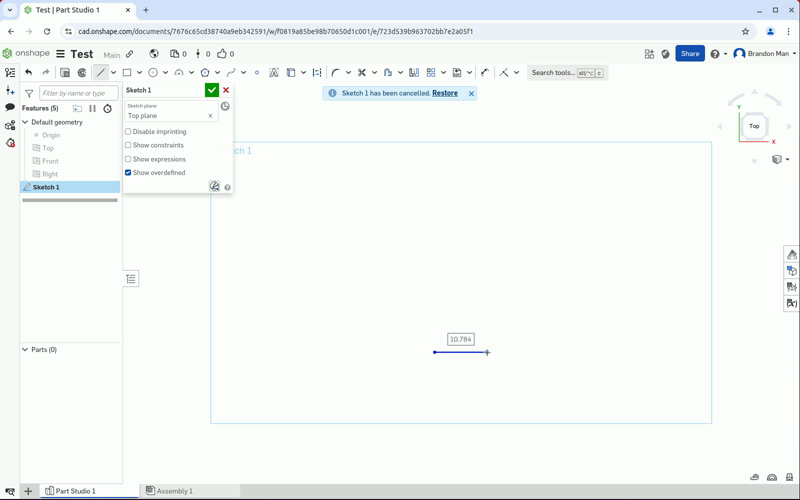
mouse_move(487, 266)
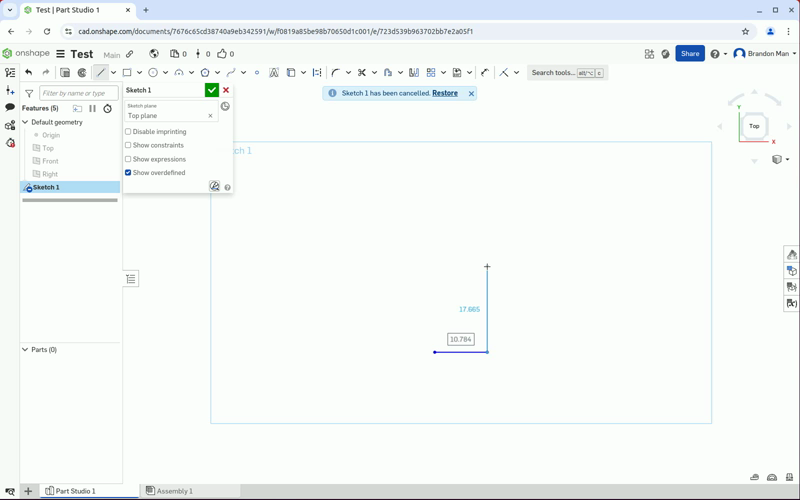
click(487, 266)
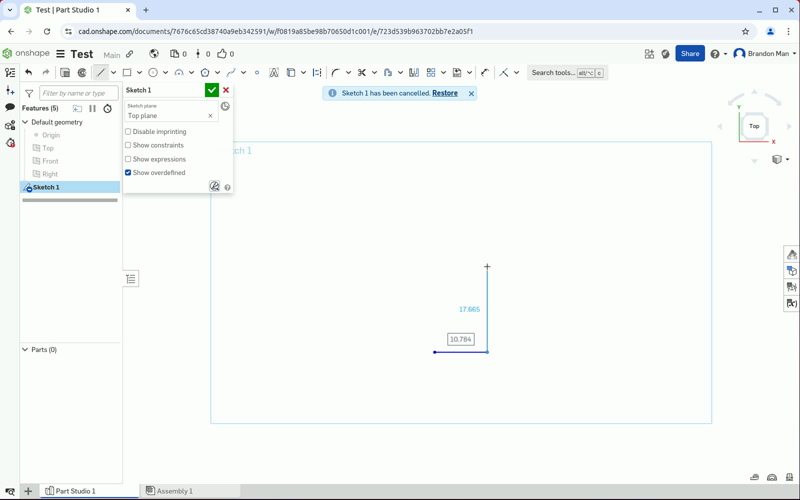
key_up(shift)
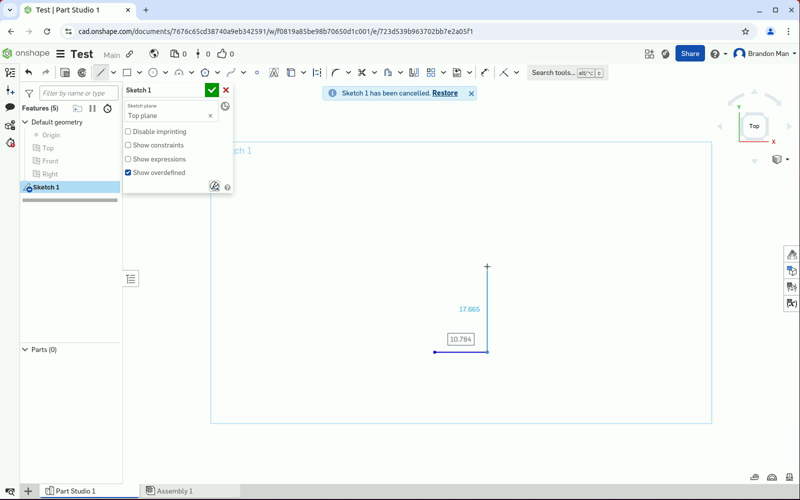
key_down(shift)
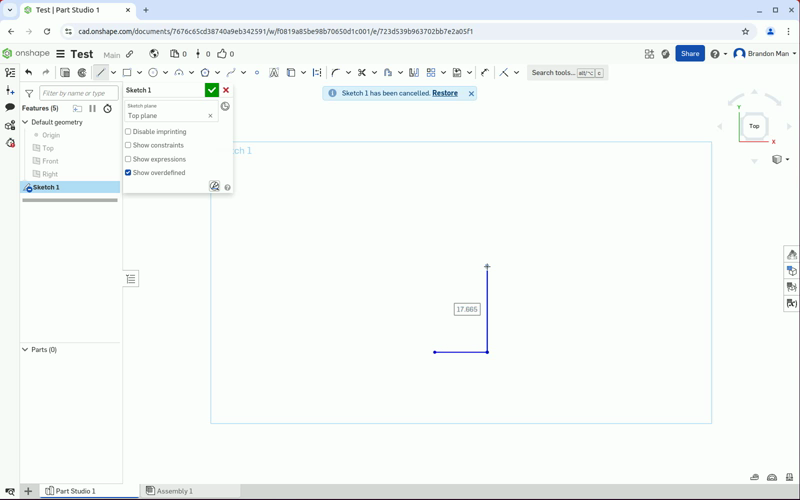
mouse_move(517, 266)
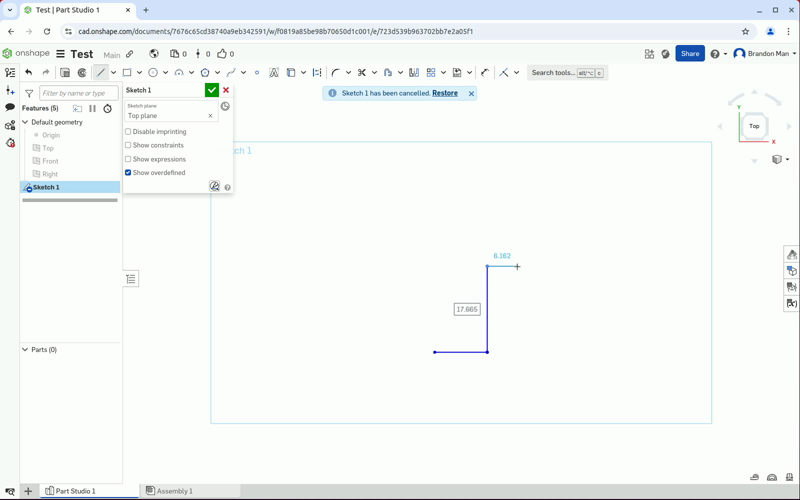
mouse_move(487, 213)
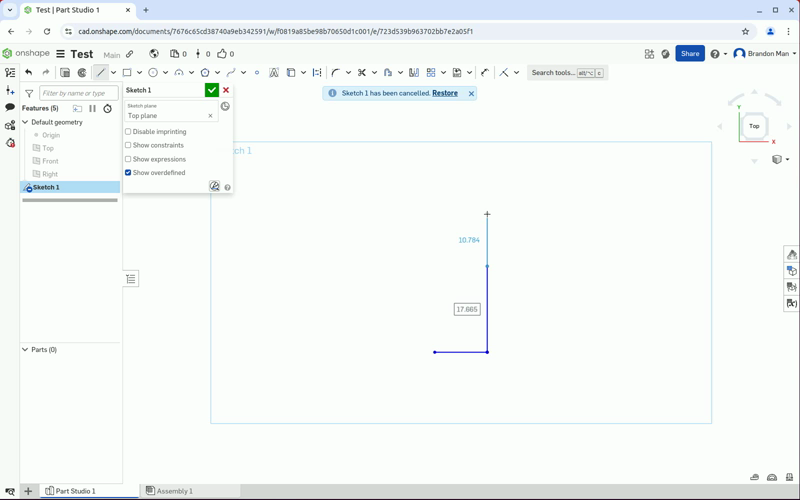
click(487, 213)
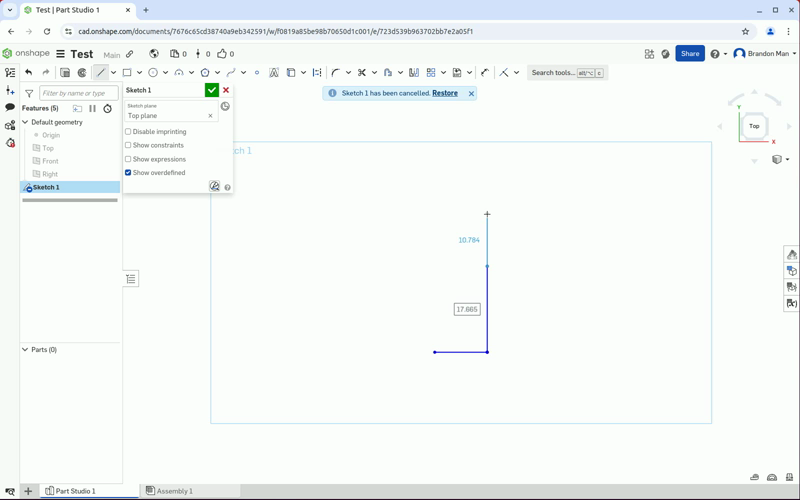
key_up(shift)
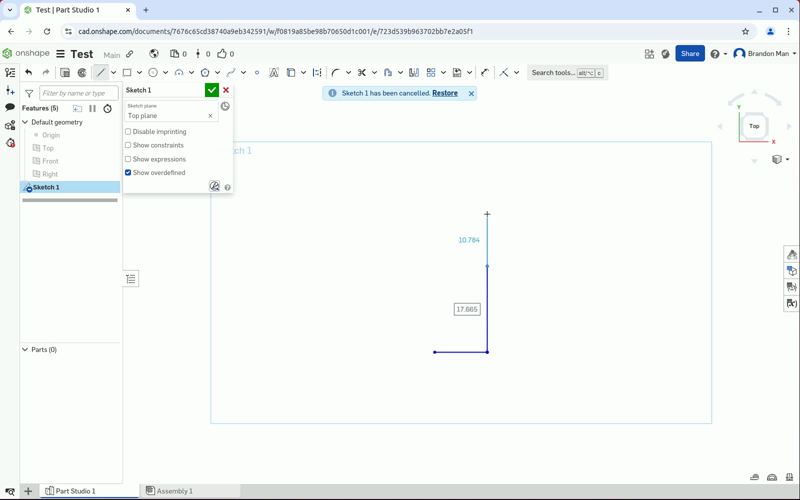
key_down(shift)
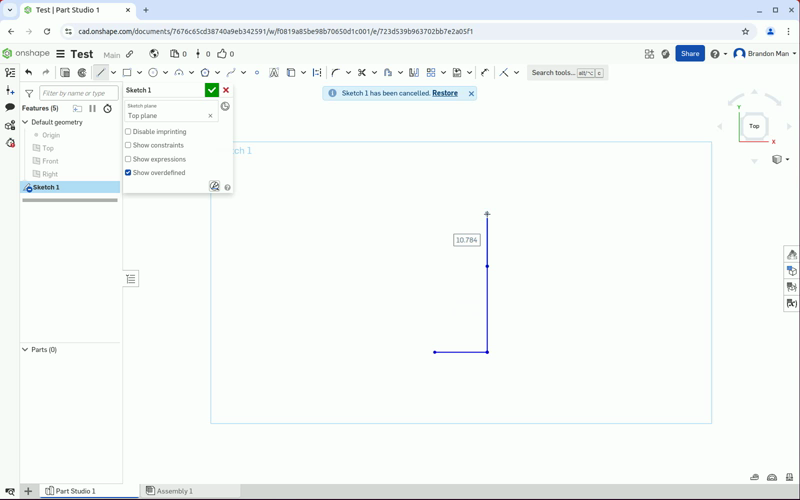
mouse_move(517, 213)
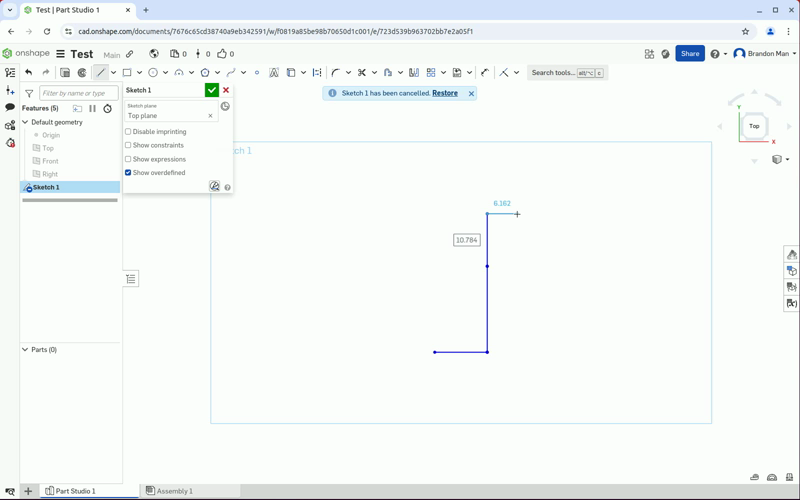
mouse_move(434, 213)
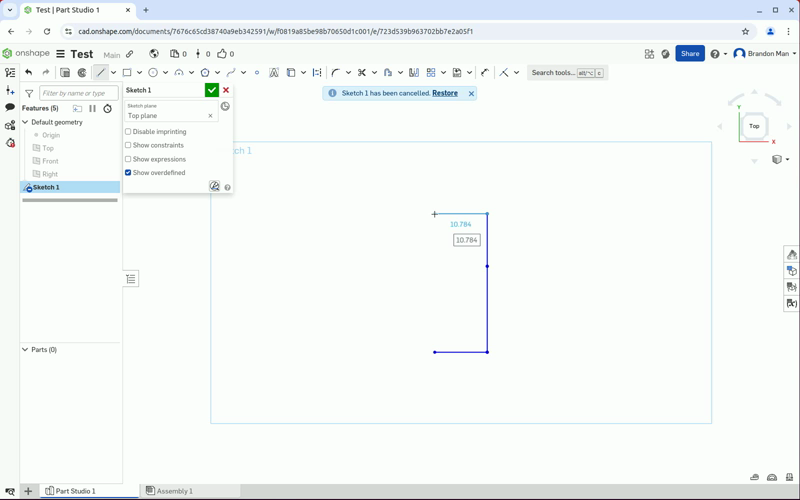
click(434, 213)
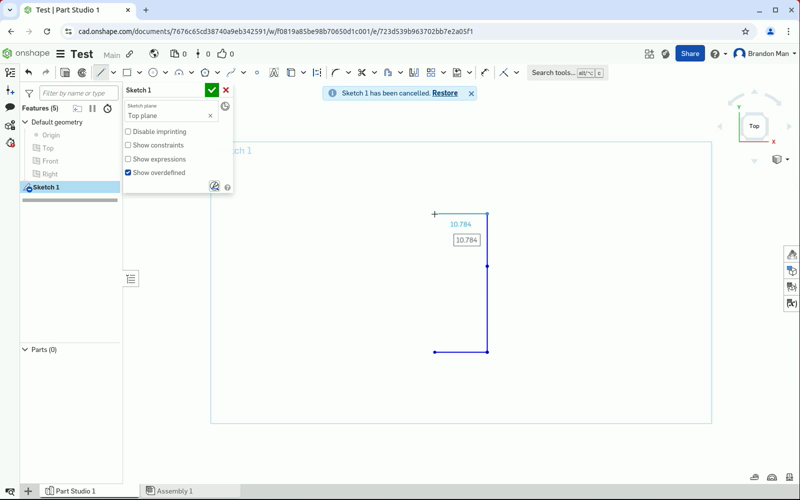
key_up(shift)
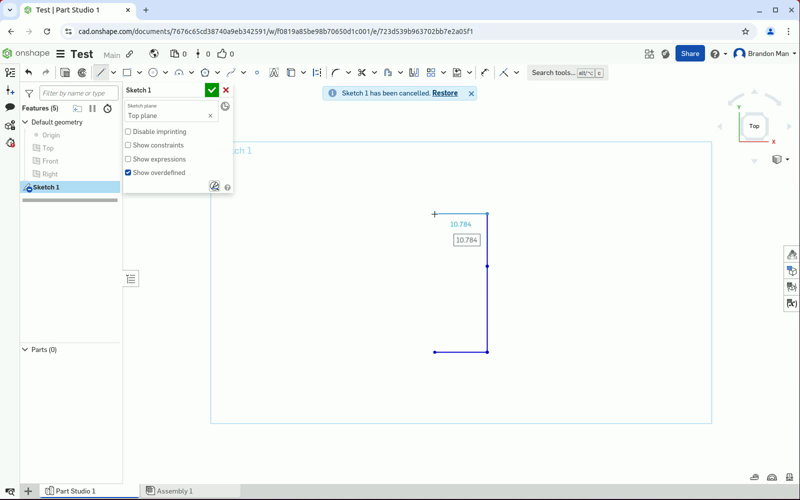
key_down(shift)
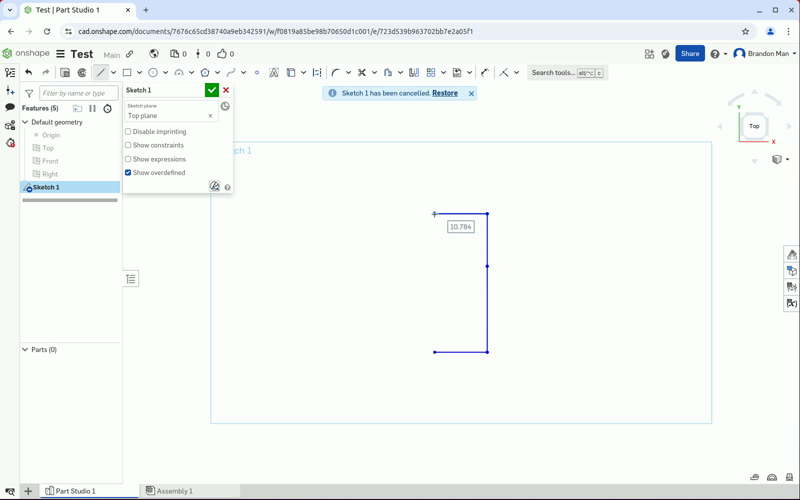
mouse_move(434, 352)
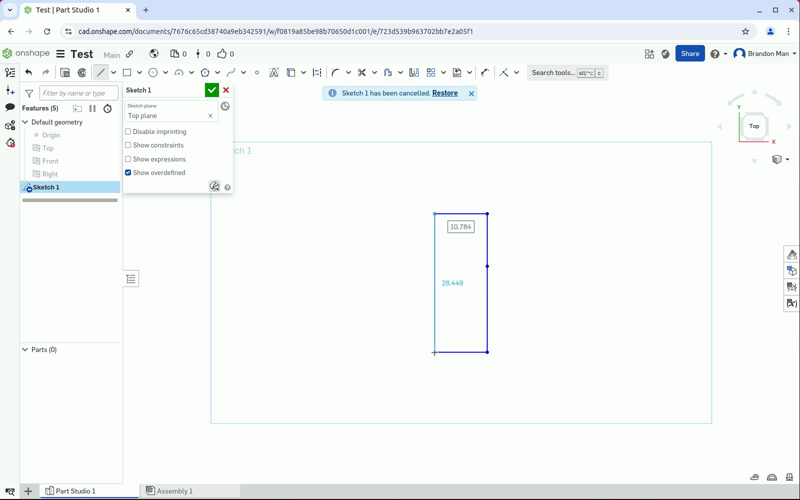
key_up(shift)
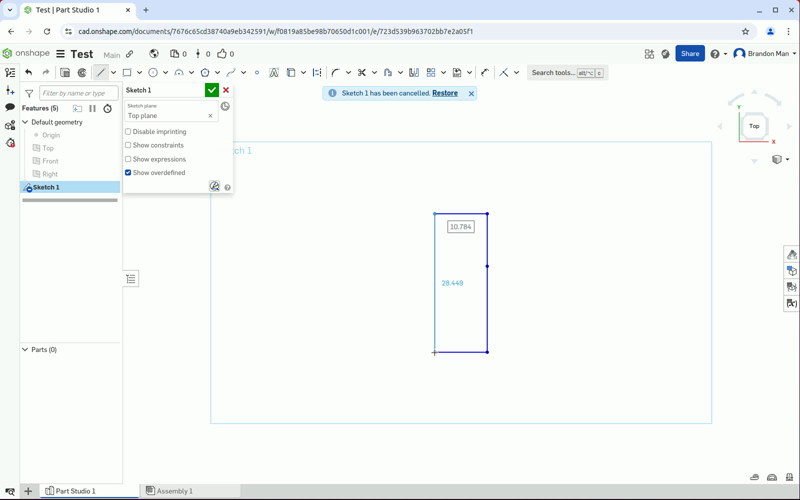
click(434, 352)
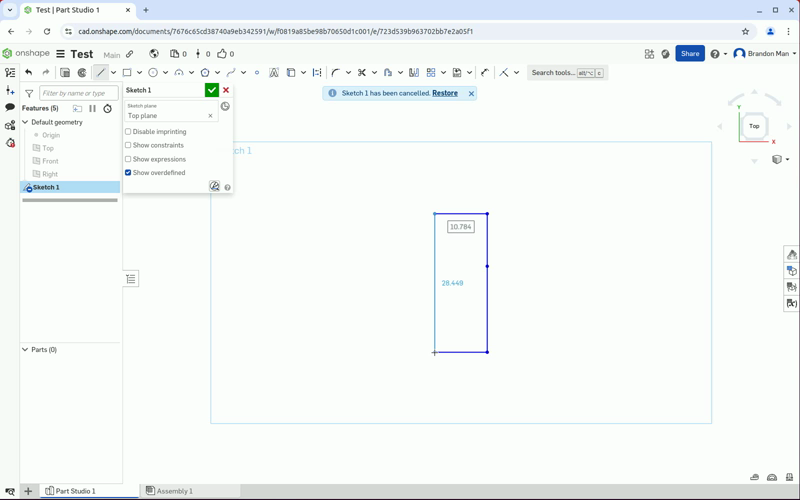
key(esc)
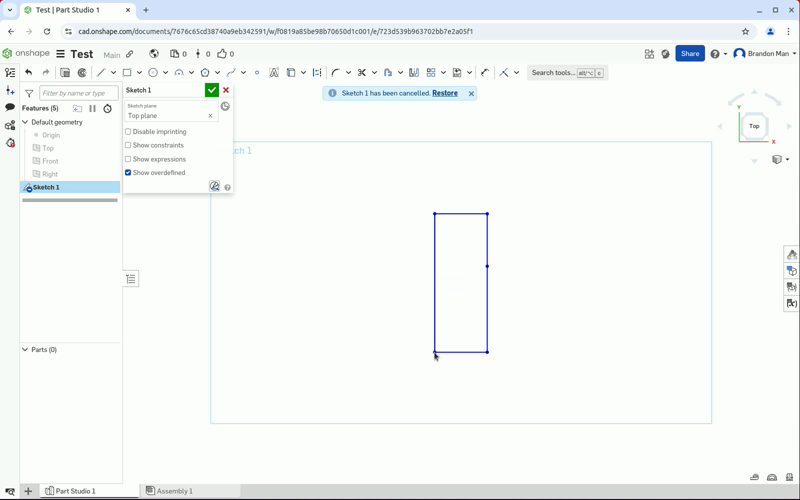
mouse_move(461, 340)
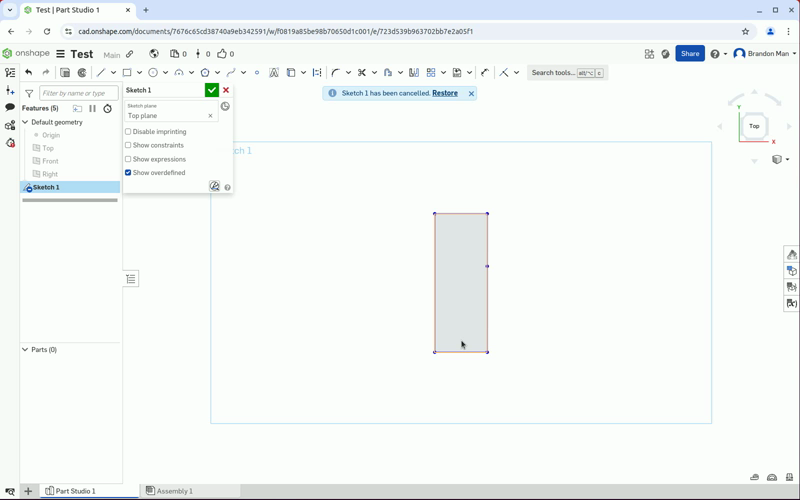
click(461, 340)
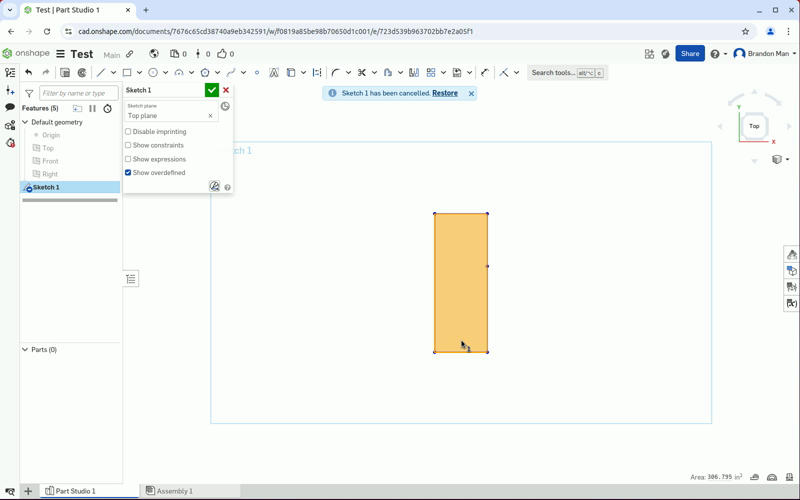
mouse_move(73, 352)
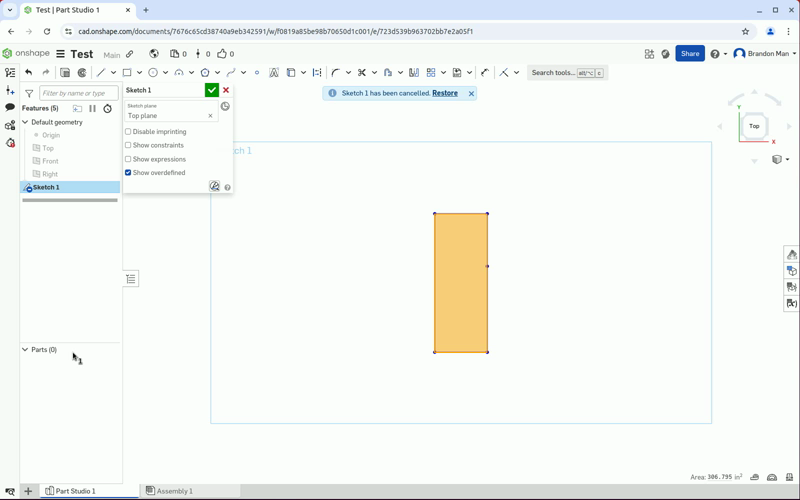
key(shift+y)
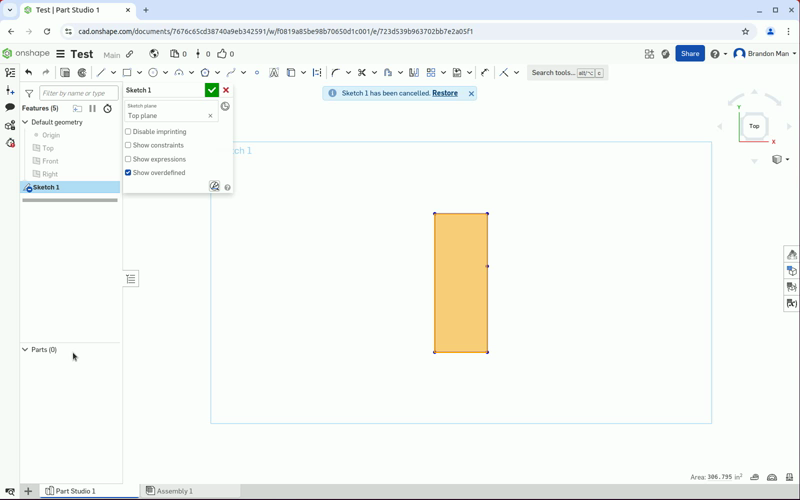
key(shift+e)
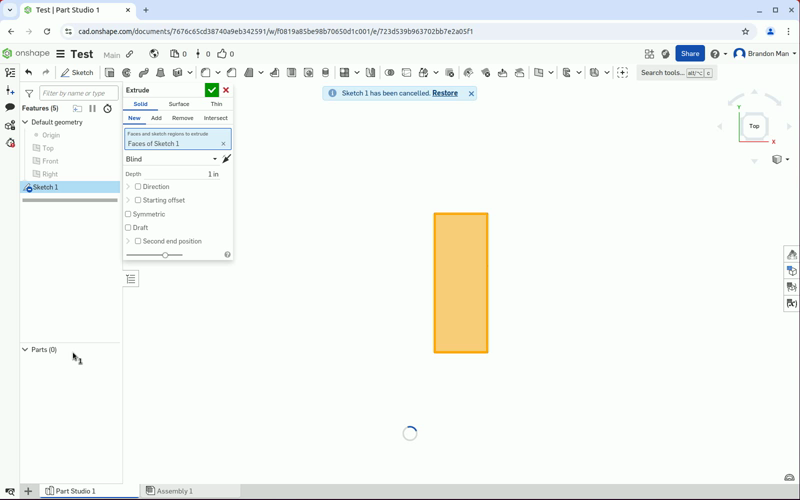
mouse_move(143, 106)
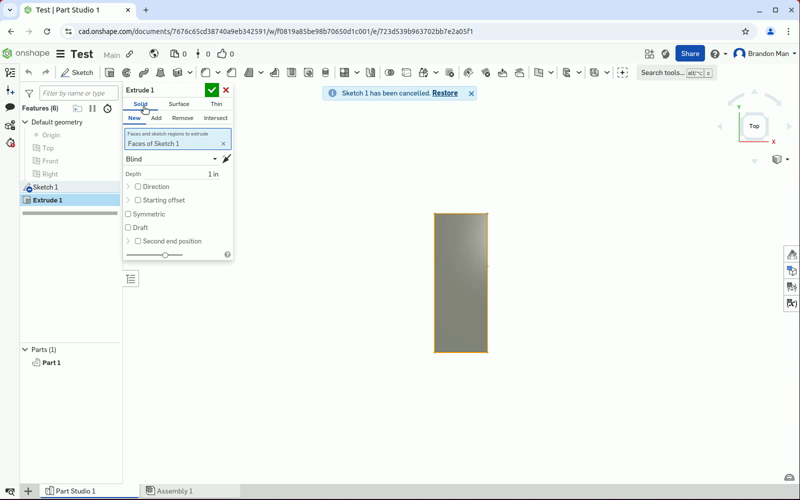
click(143, 106)
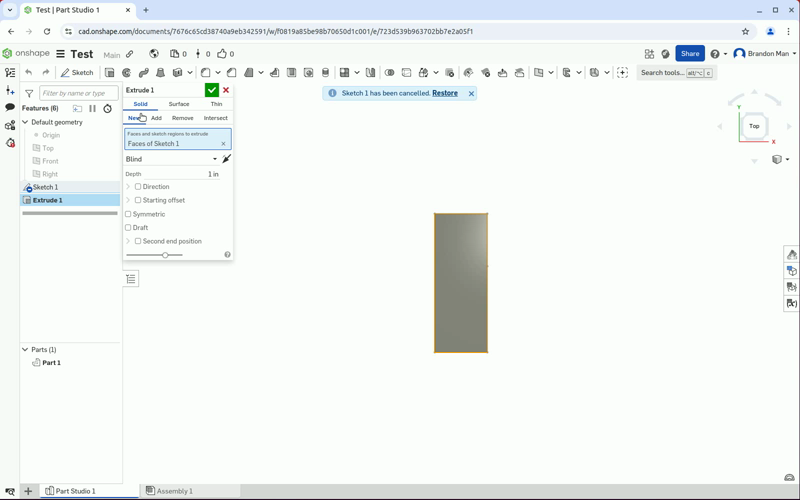
mouse_move(137, 120)
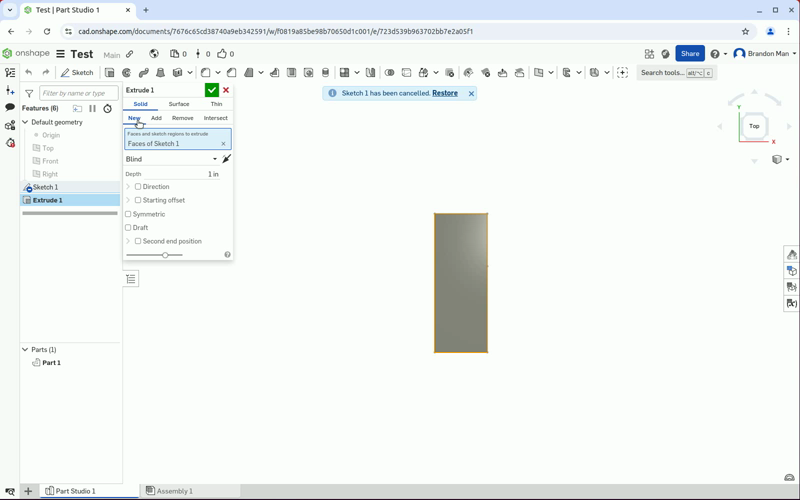
click(137, 120)
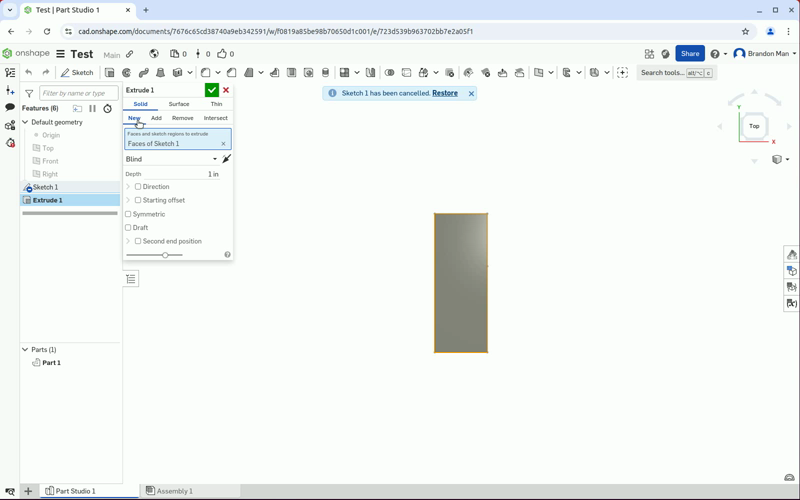
key(tab, 4)
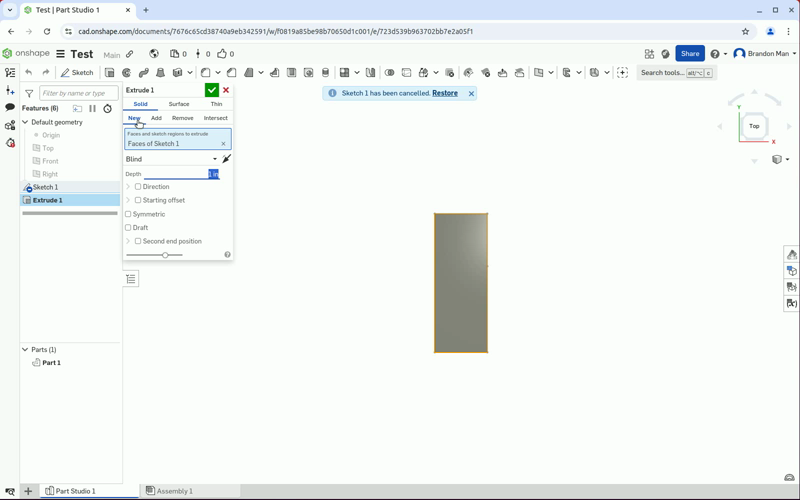
text(2.407)
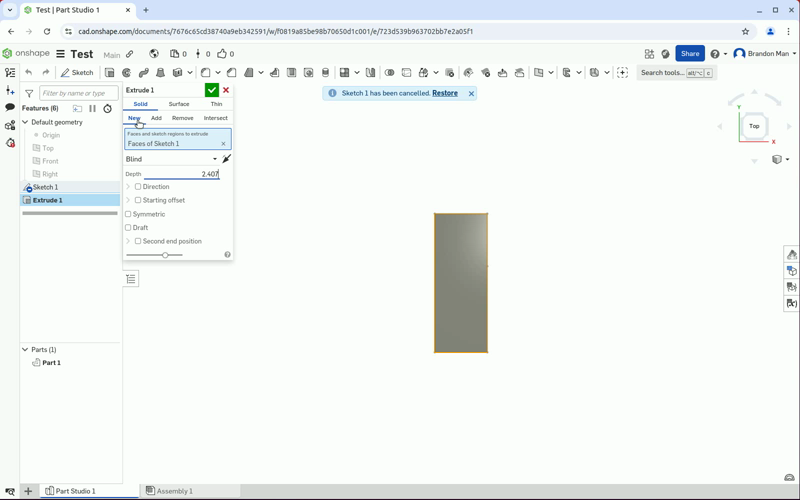
key(enter)
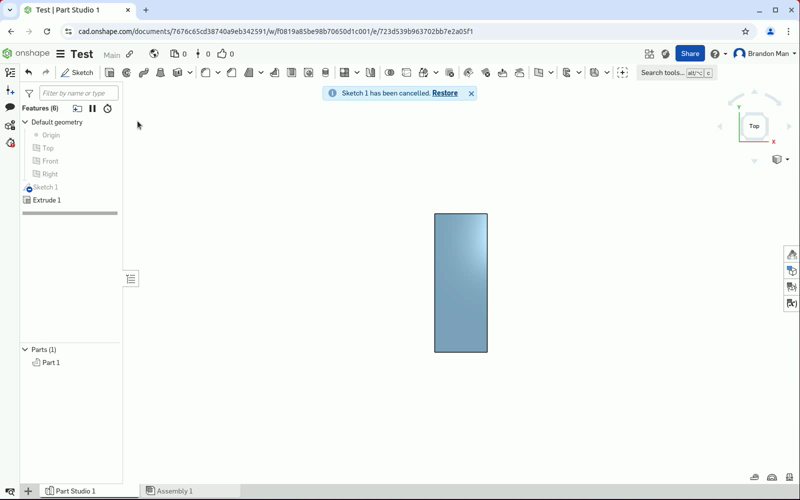
key(shift+h)
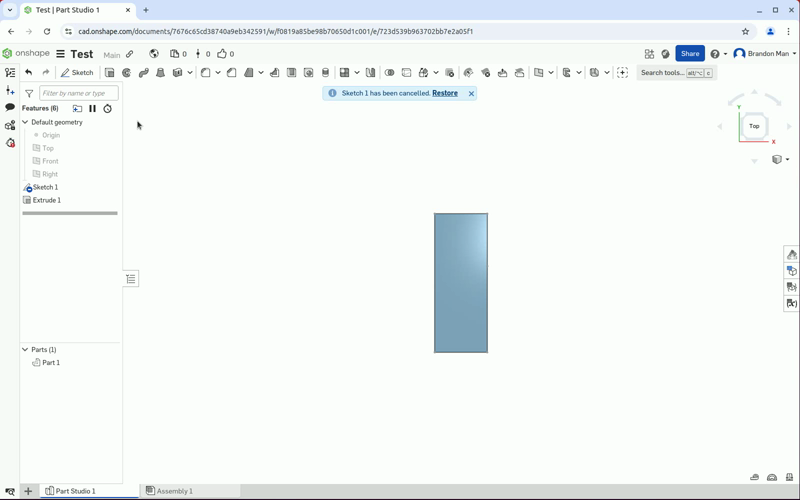
key(shift+h)
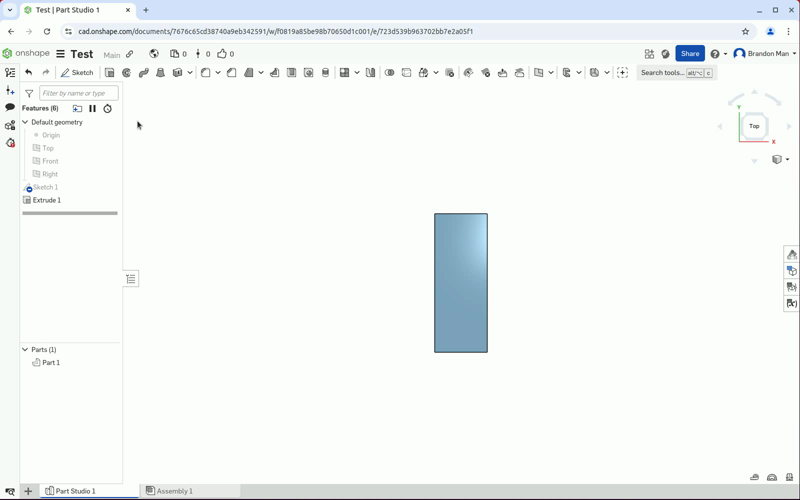
mouse_move(73, 189)
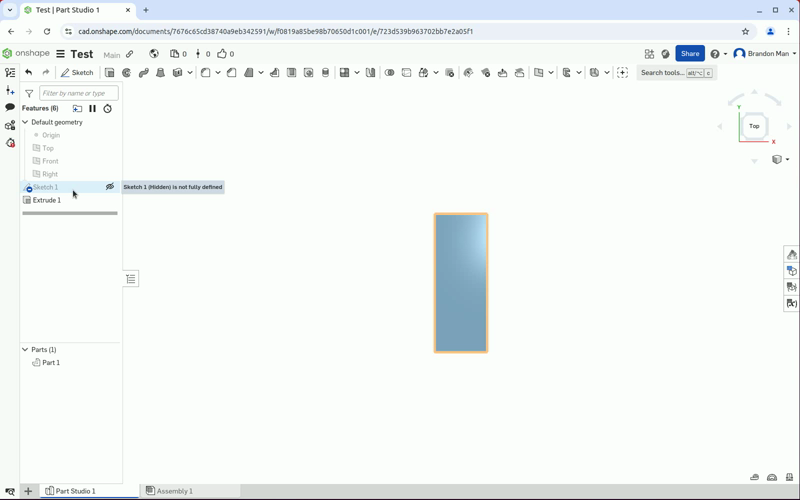
click(73, 189)
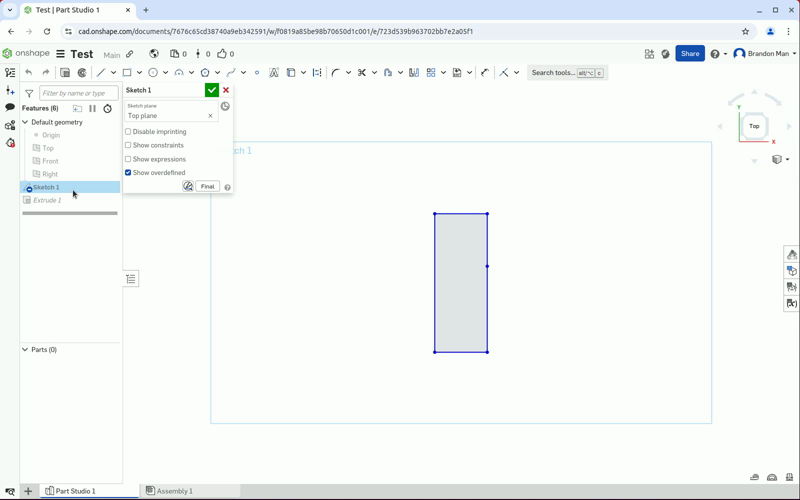
mouse_move(229, 92)
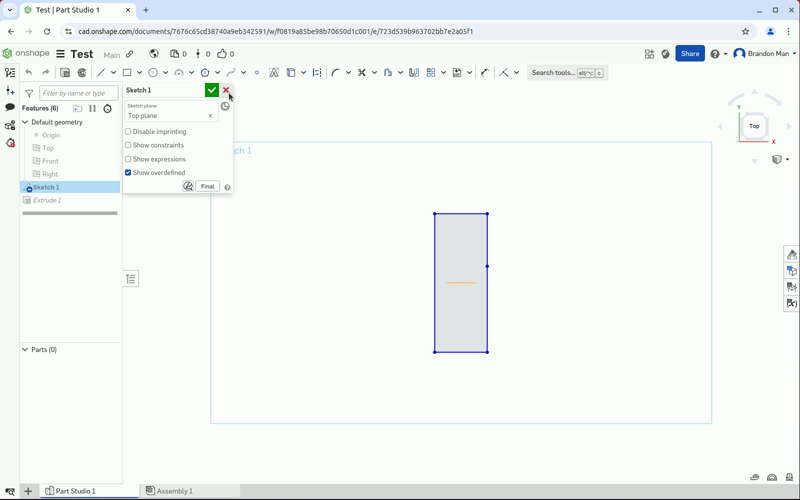
click(229, 92)
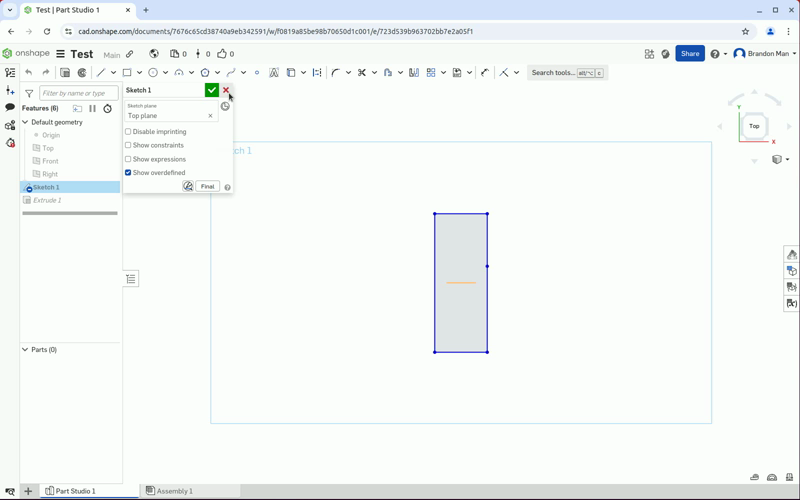
key(shift+s)
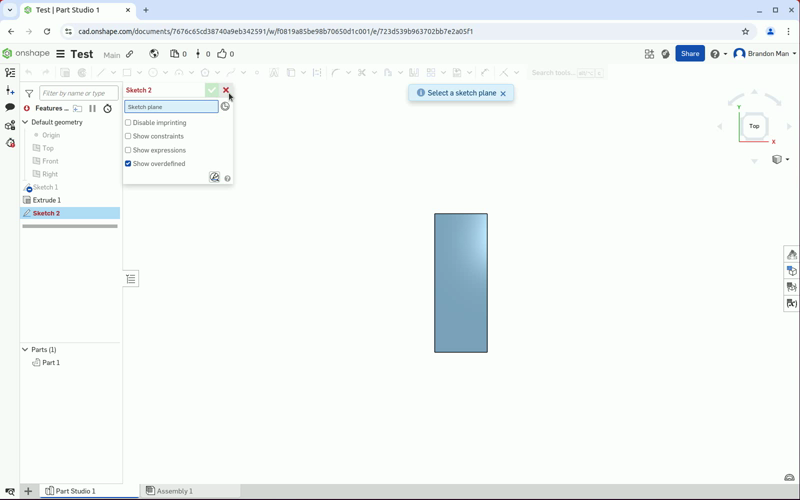
mouse_move(73, 150)
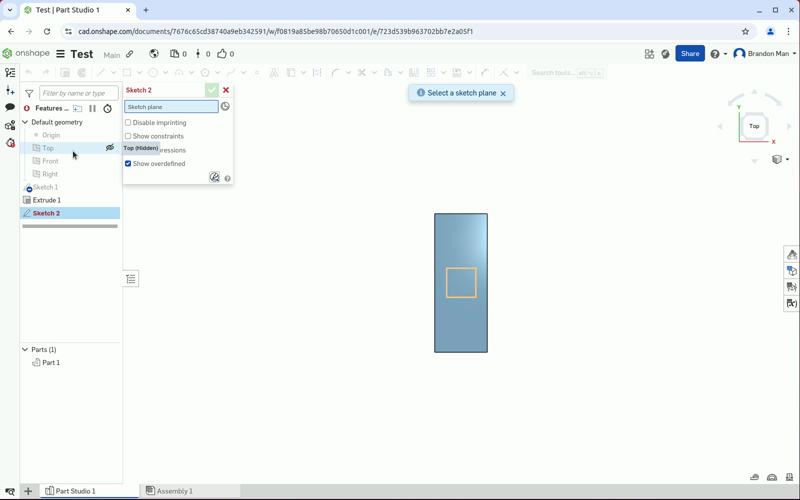
click(73, 150)
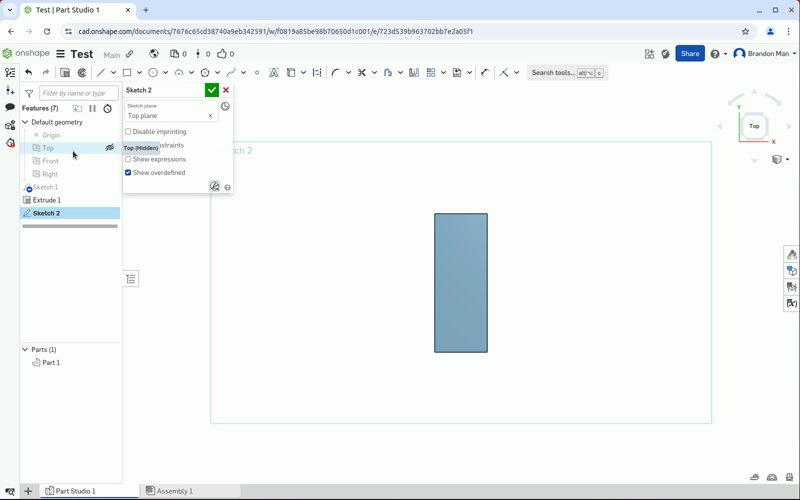
mouse_move(73, 352)
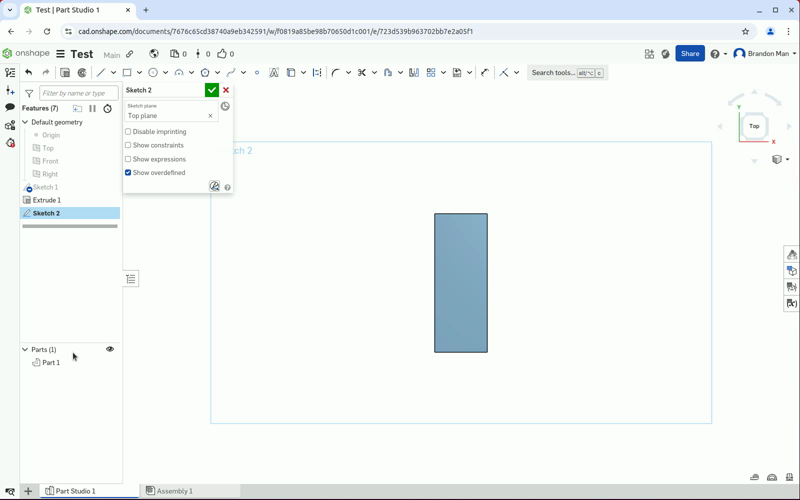
key(y)
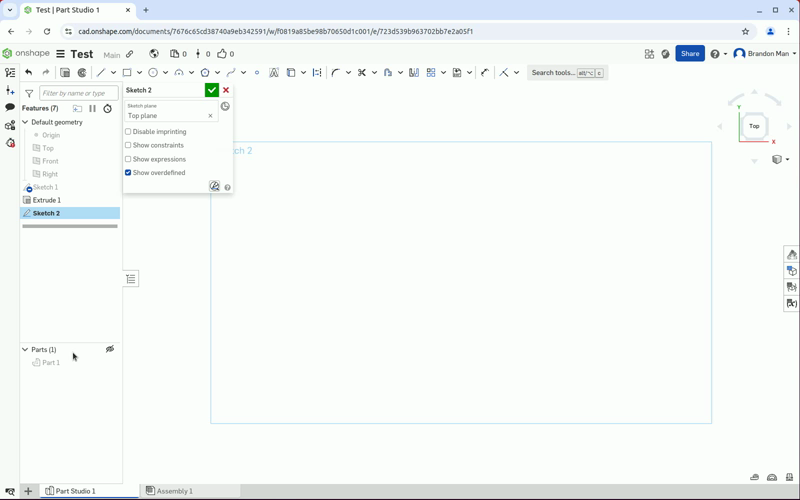
key(l)
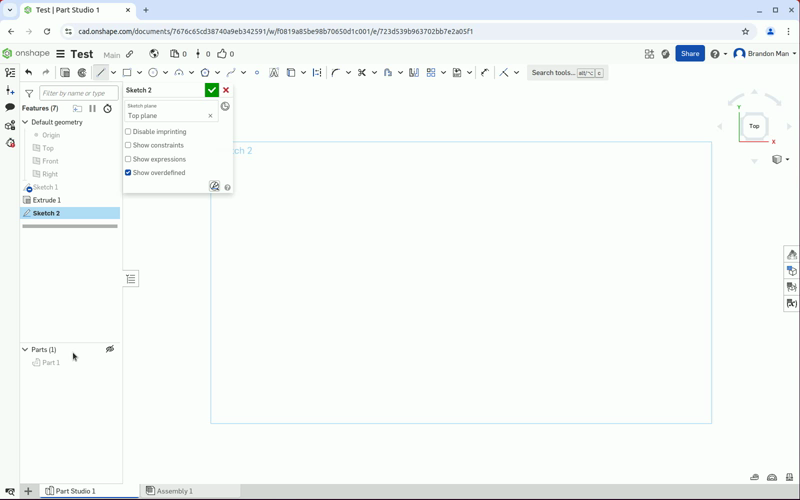
key_down(shift)
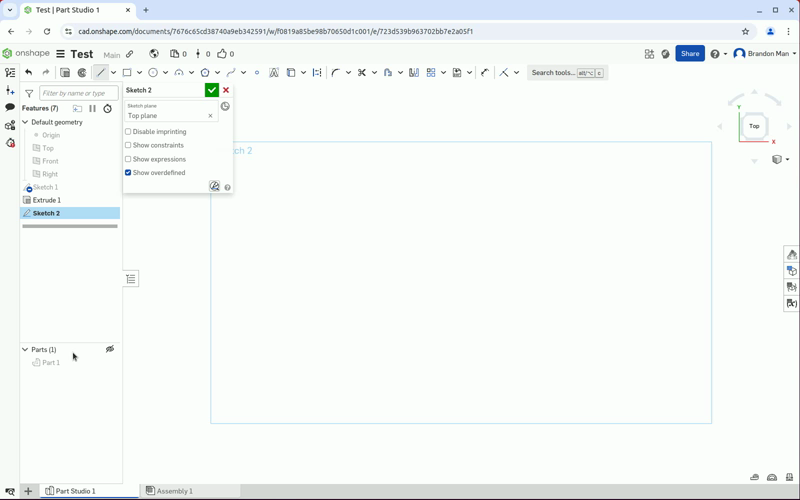
mouse_move(486, 265)
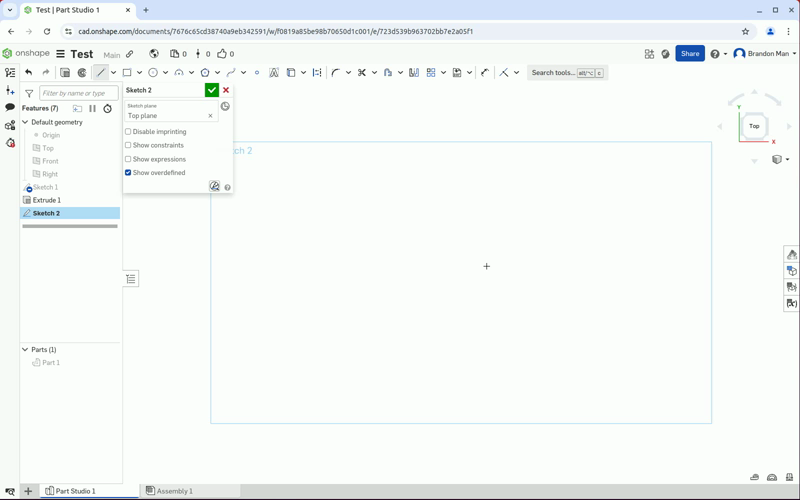
click(486, 265)
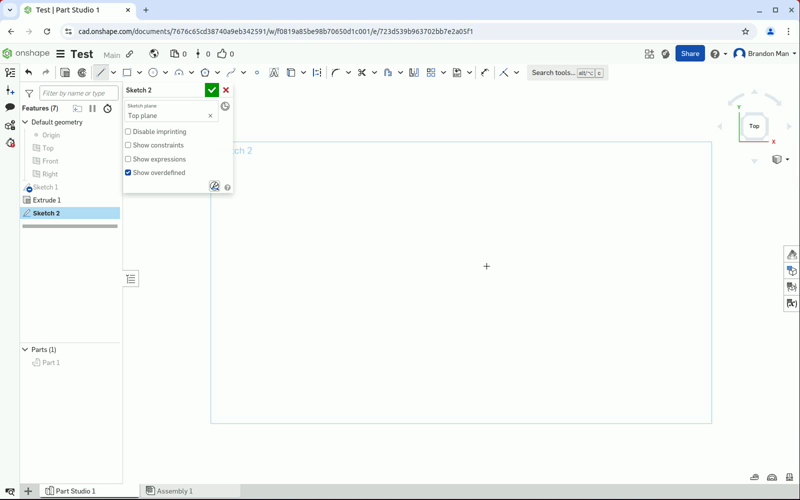
key_up(shift)
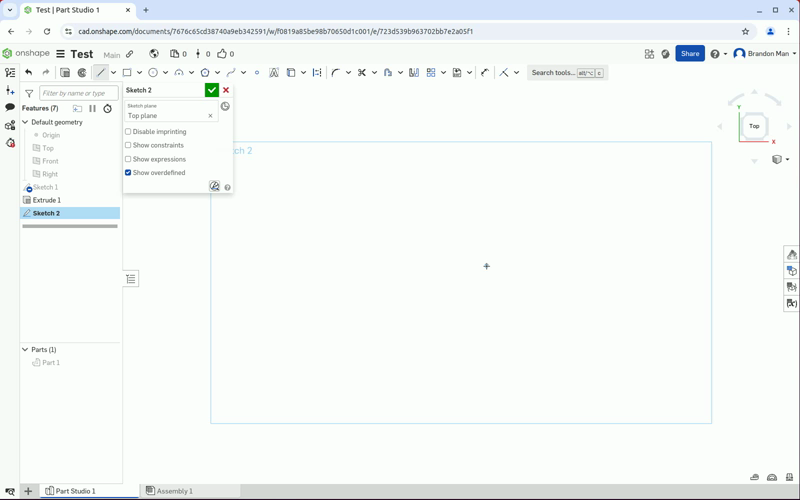
key_down(shift)
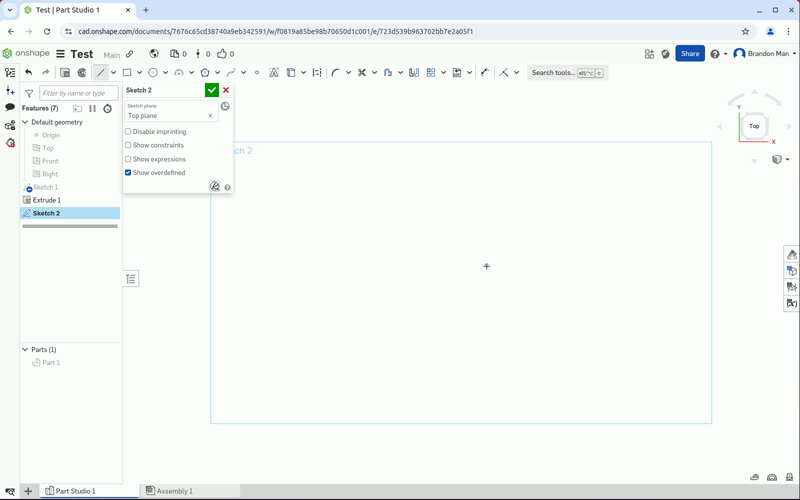
mouse_move(573, 265)
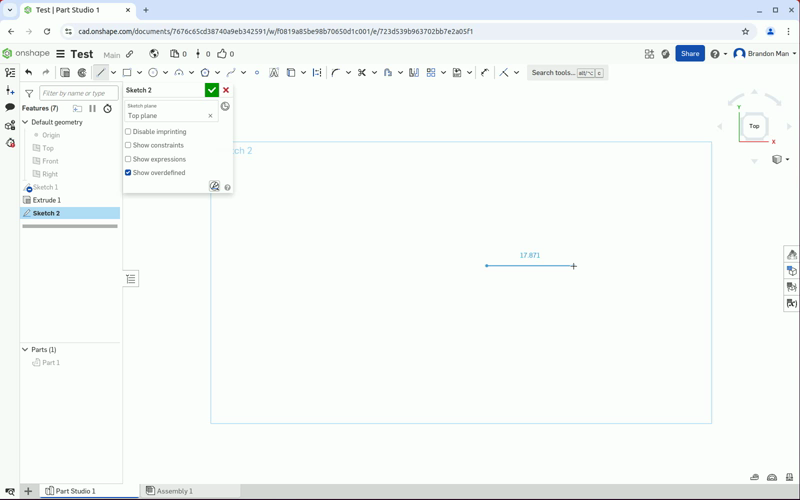
click(573, 265)
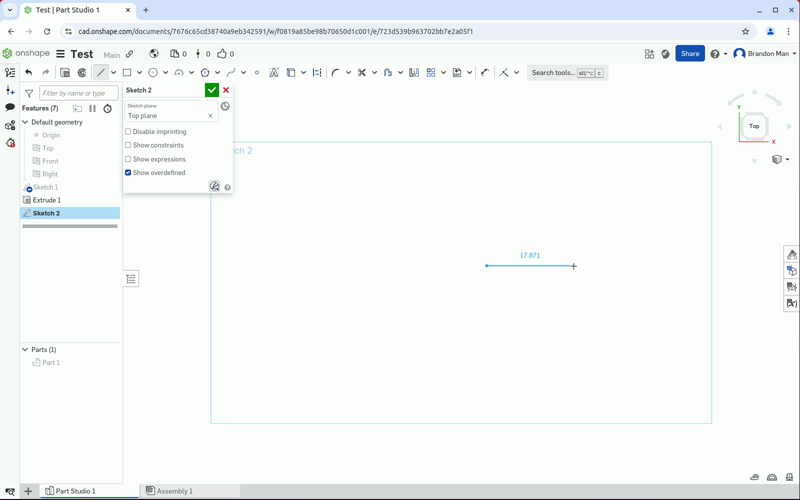
key_up(shift)
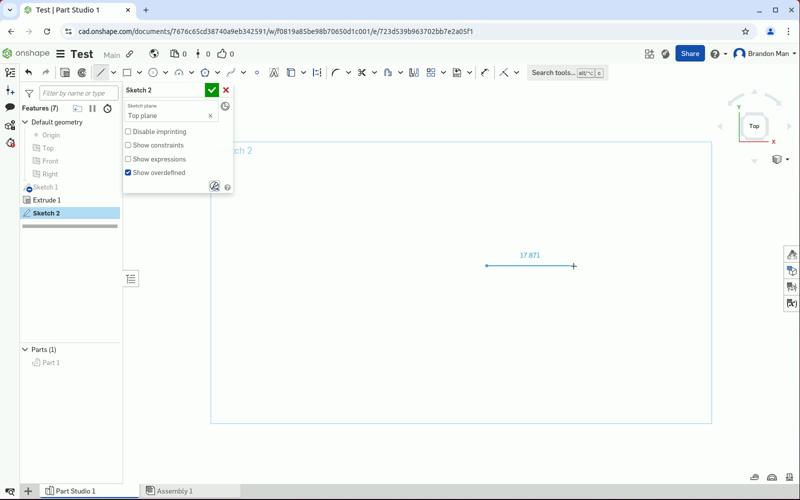
key_down(shift)
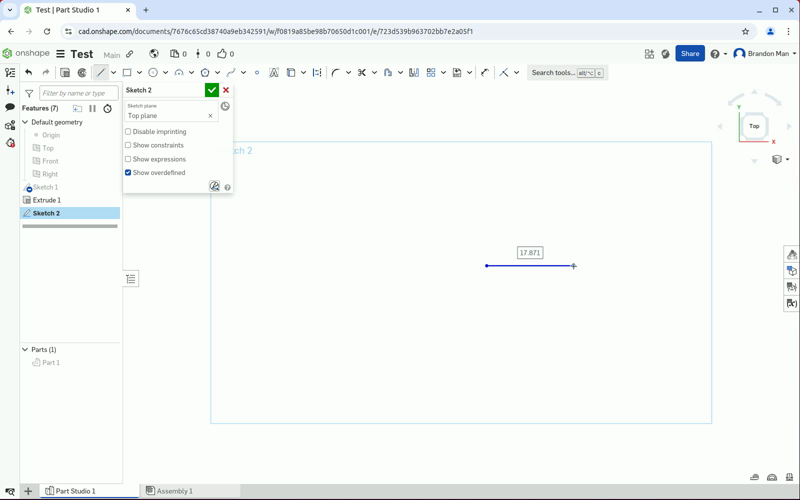
mouse_move(589, 265)
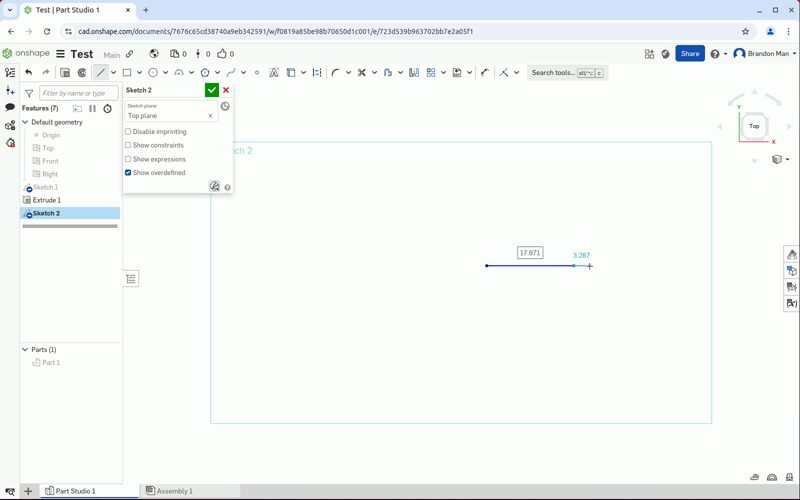
mouse_move(573, 213)
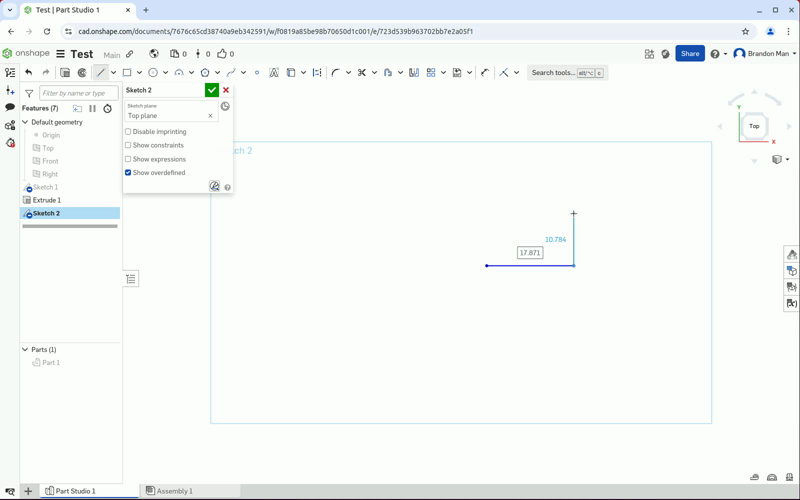
click(573, 213)
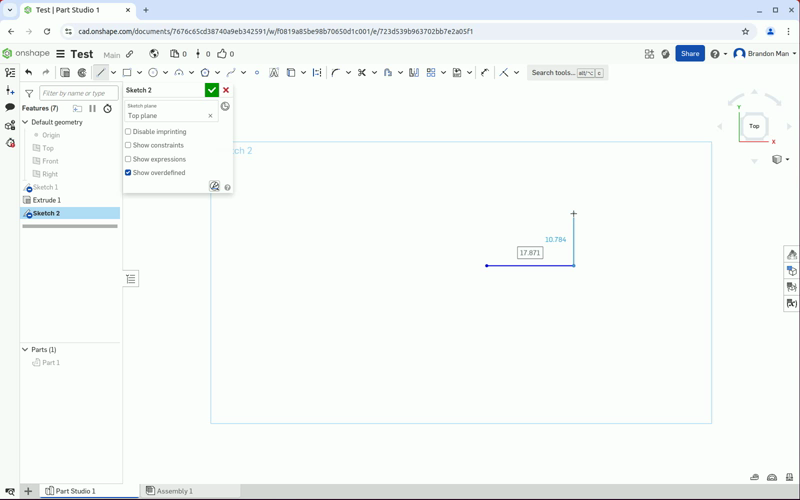
key_up(shift)
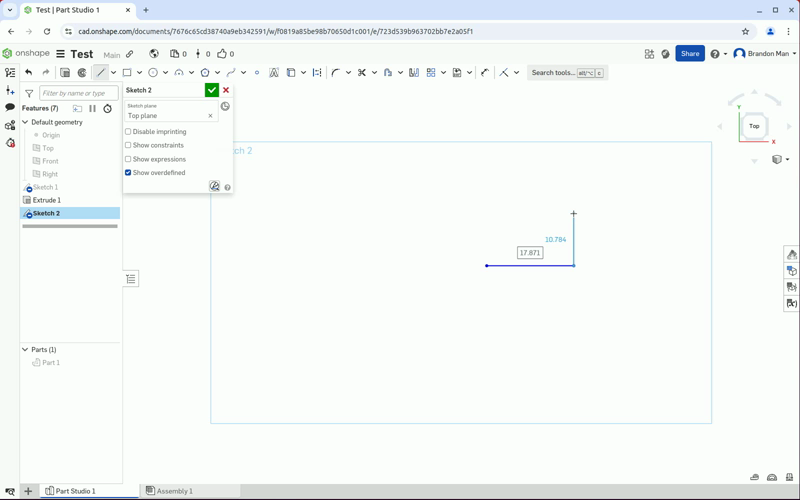
key_down(shift)
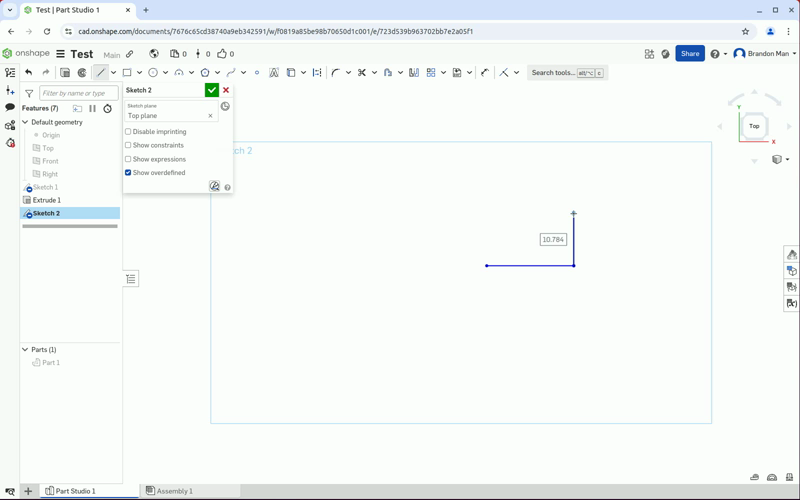
mouse_move(486, 213)
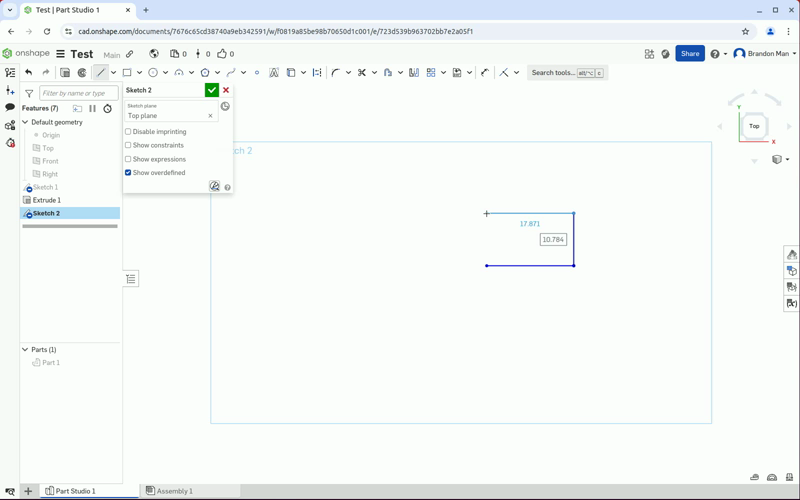
click(486, 213)
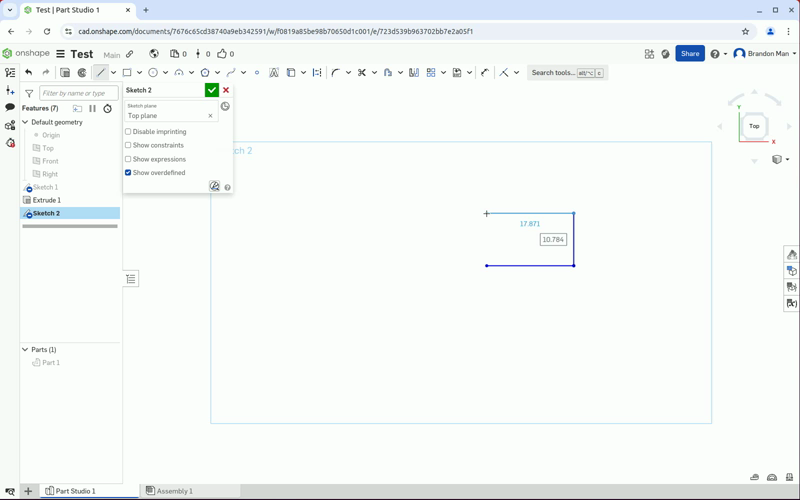
key_up(shift)
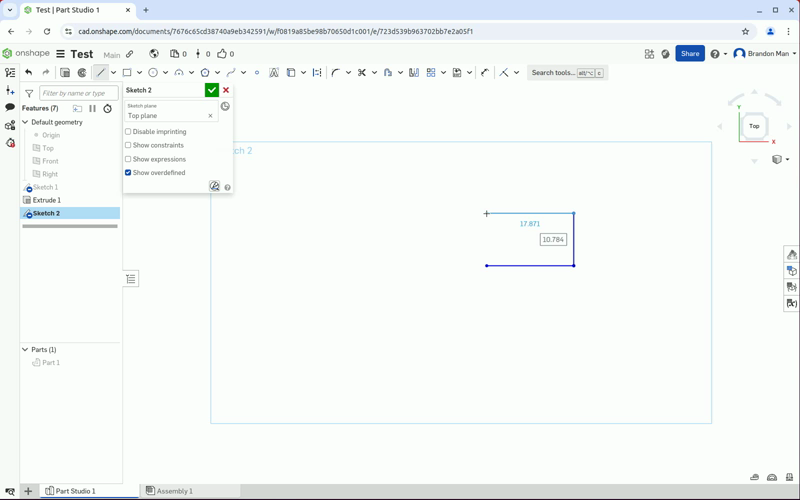
mouse_move(516, 213)
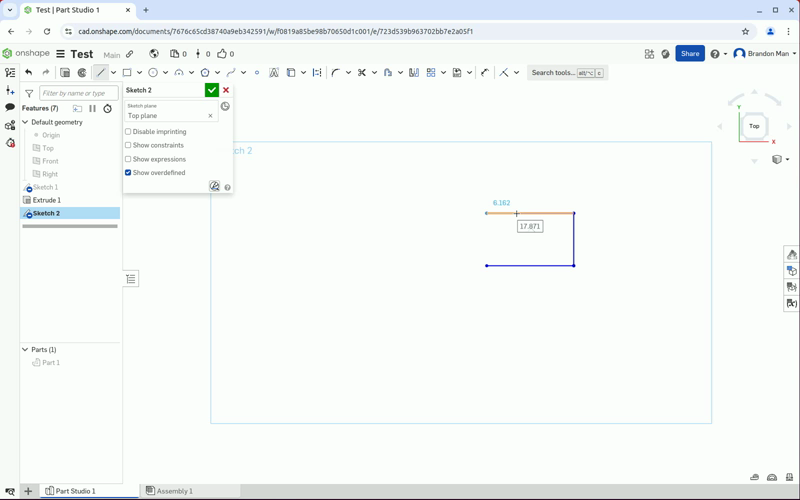
key_down(shift)
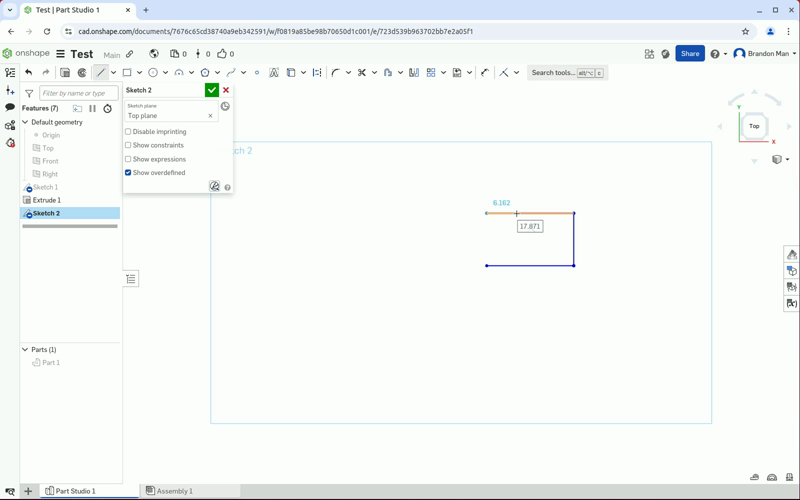
mouse_move(486, 265)
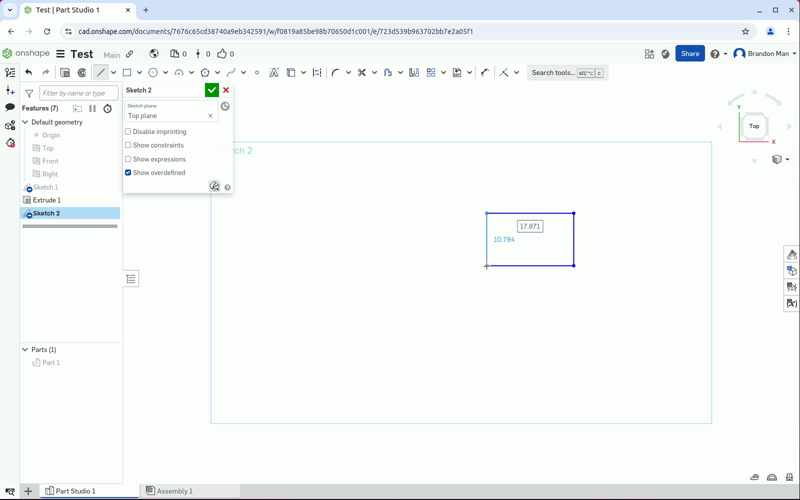
key_up(shift)
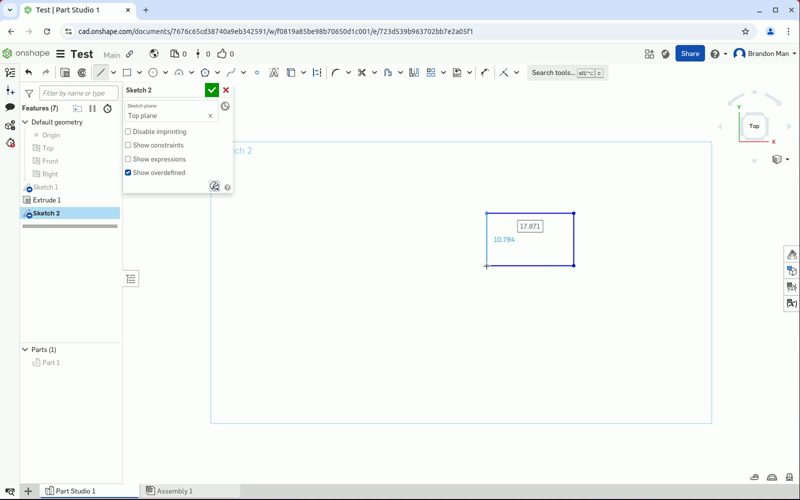
click(486, 265)
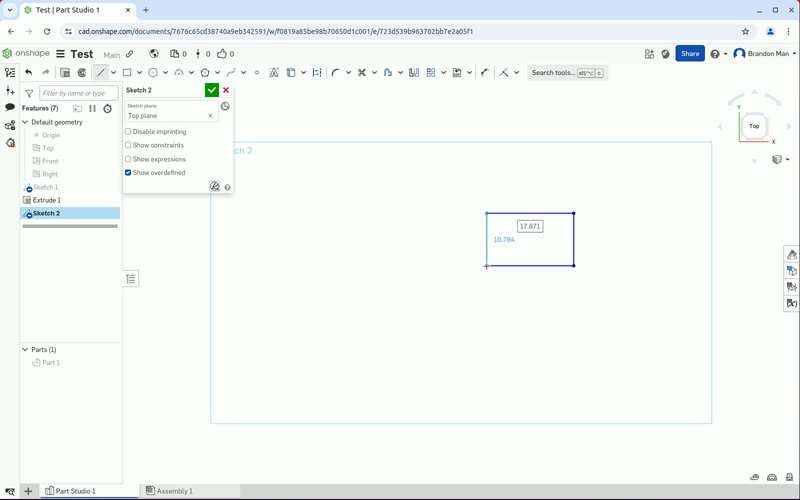
key(esc)
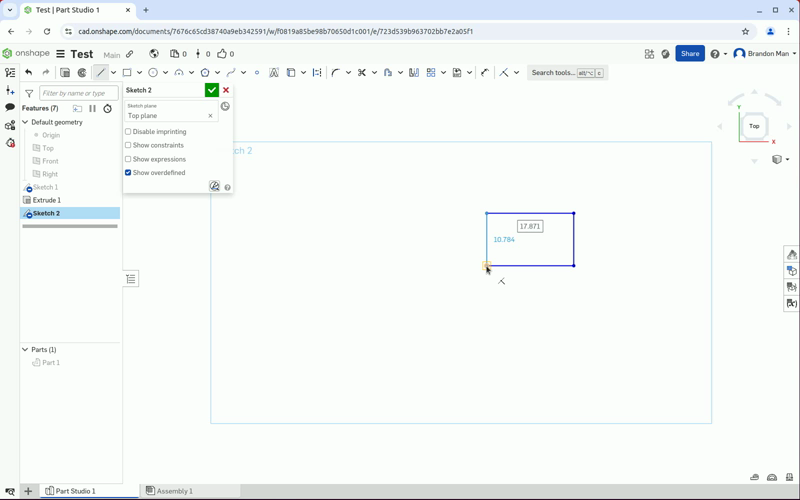
mouse_move(558, 254)
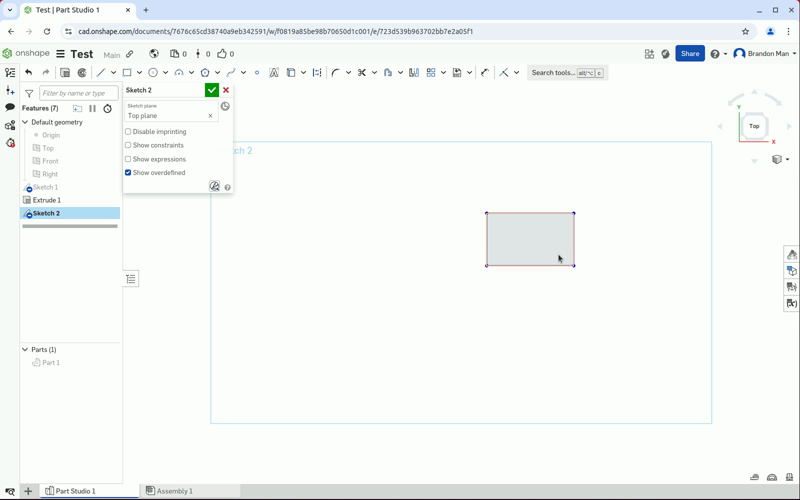
click(558, 254)
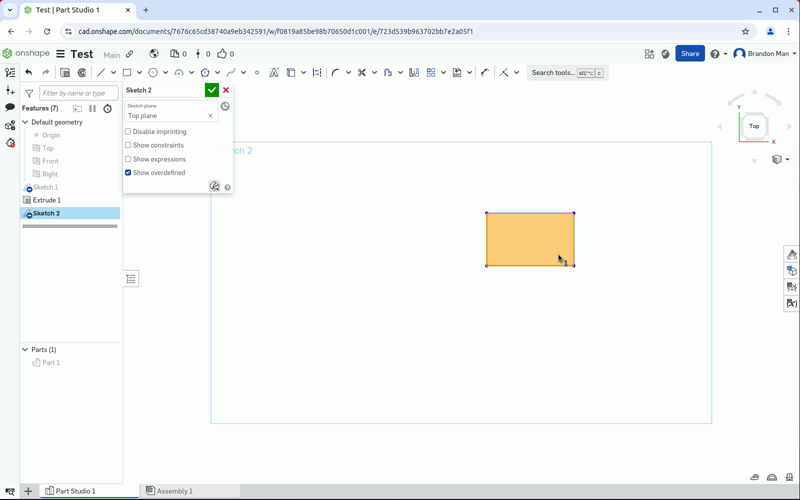
mouse_move(73, 352)
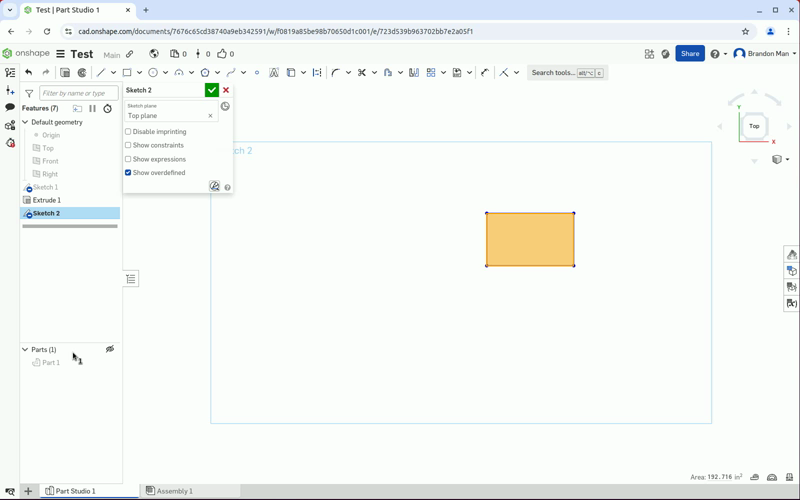
key(shift+y)
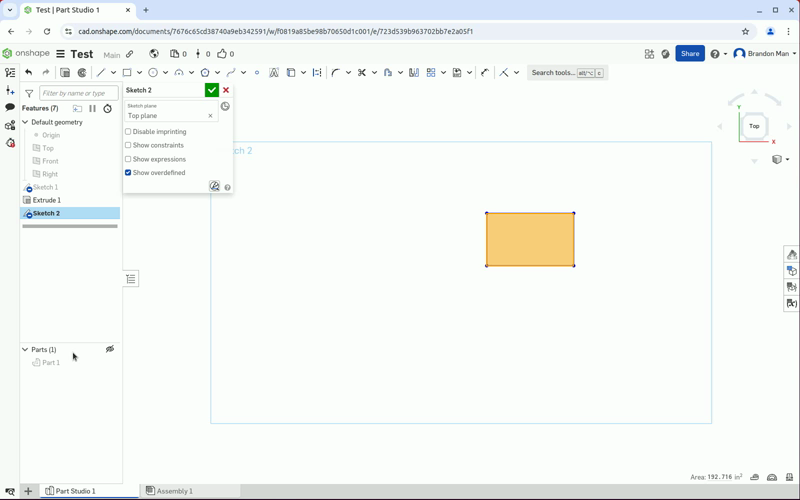
key(shift+e)
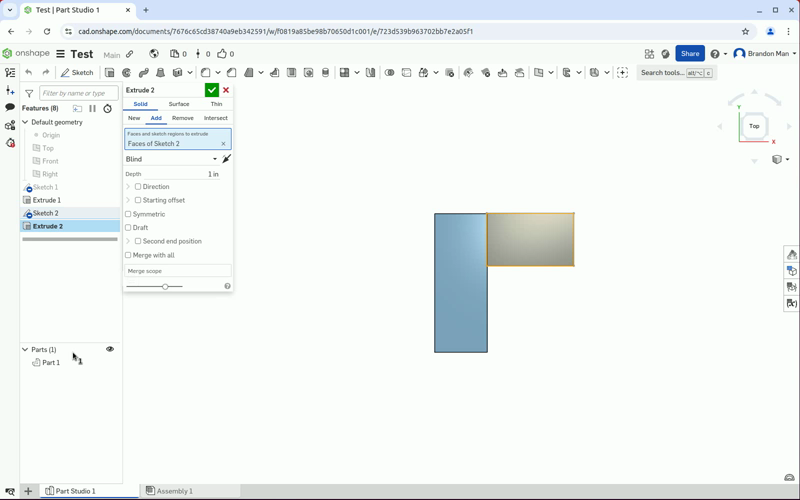
mouse_move(143, 106)
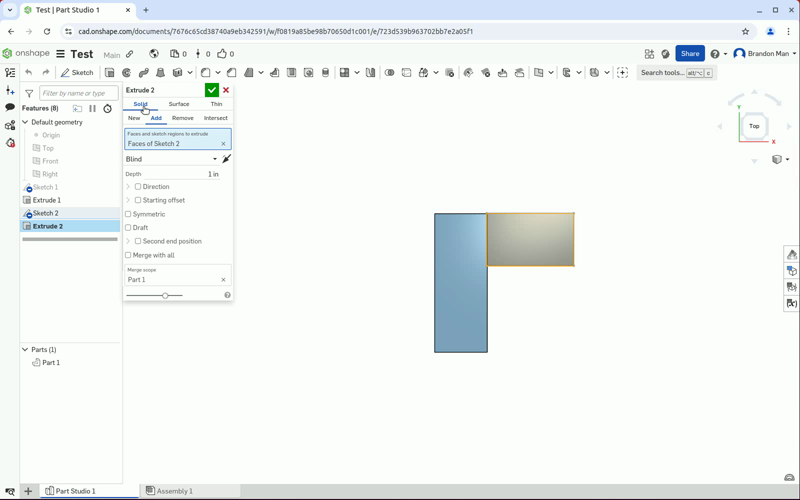
click(143, 106)
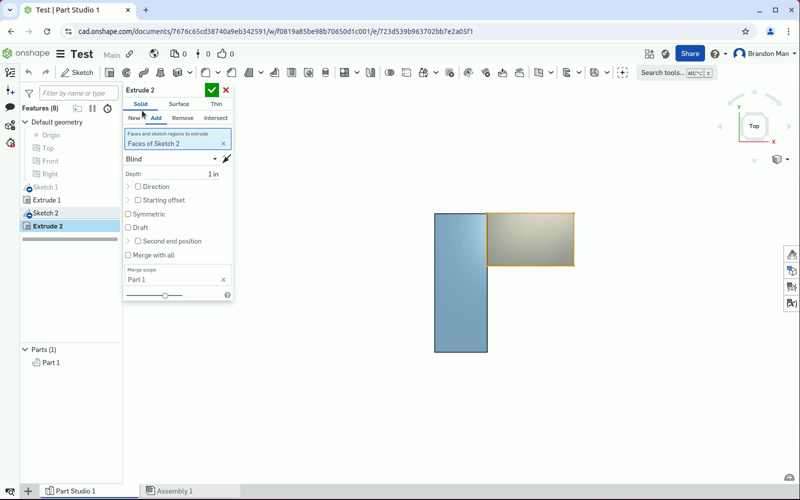
mouse_move(137, 120)
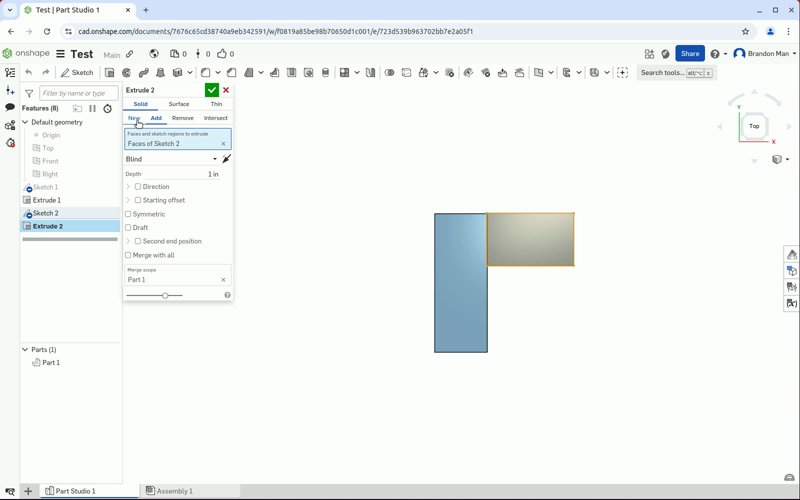
click(137, 120)
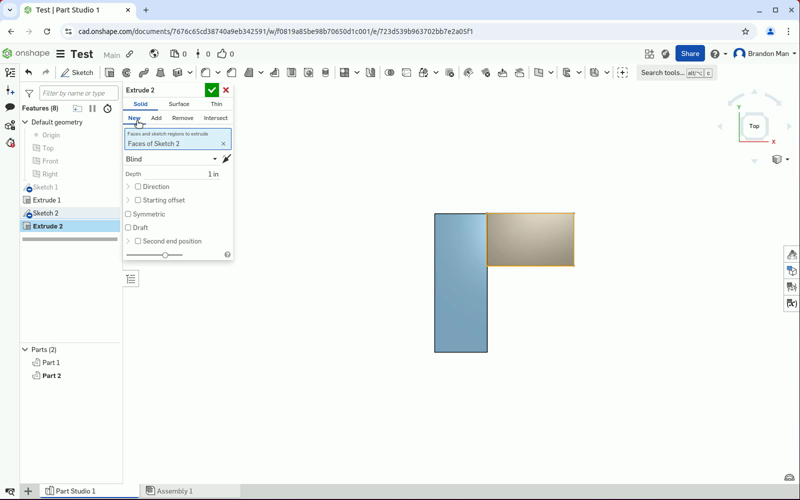
key(tab, 4)
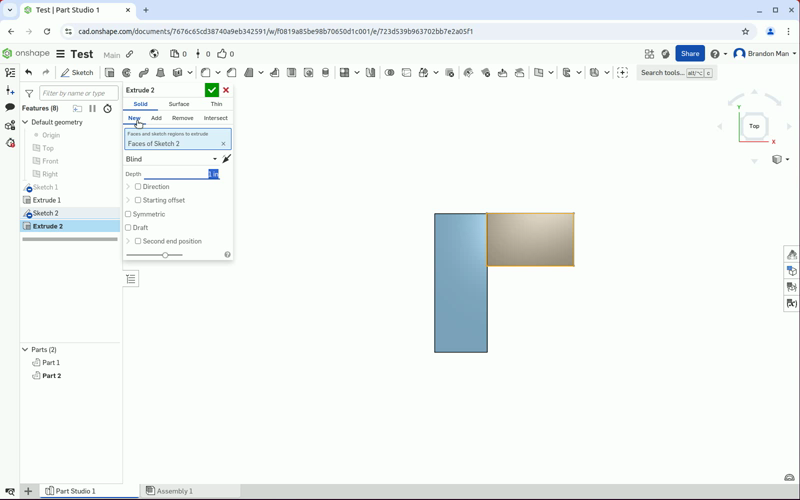
text(2.407)
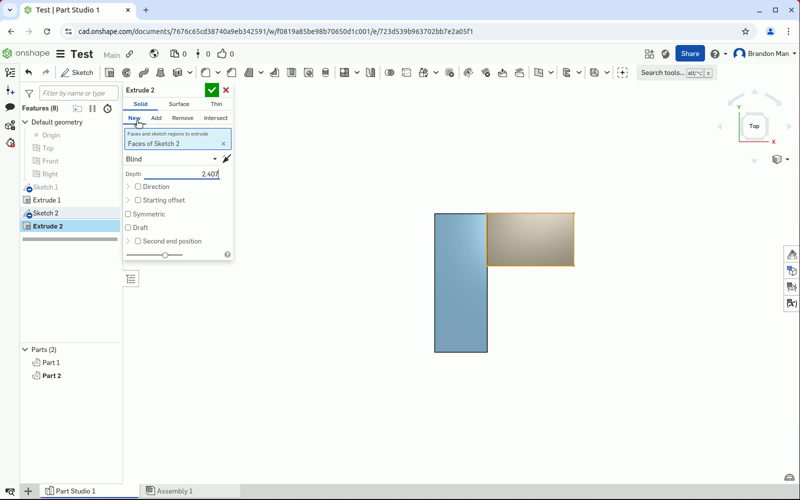
key(enter)
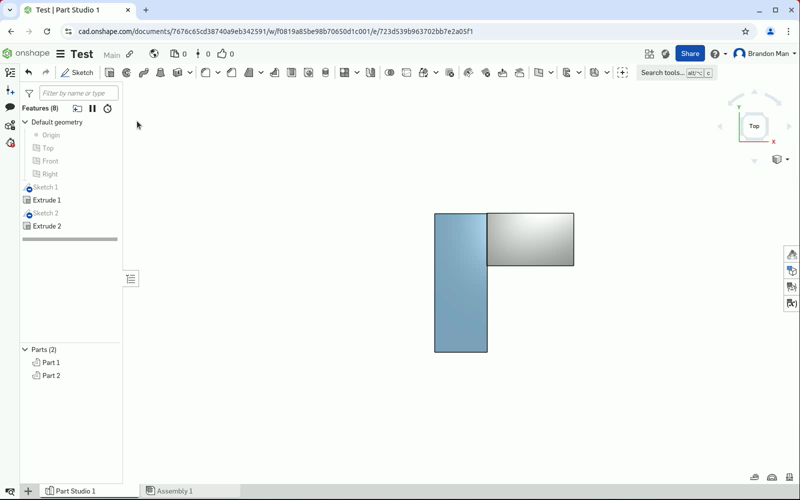
key(shift+h)
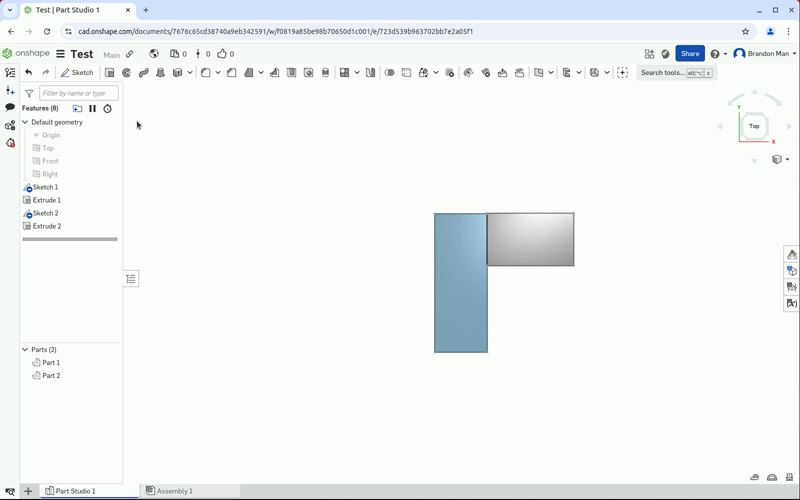
key(shift+h)
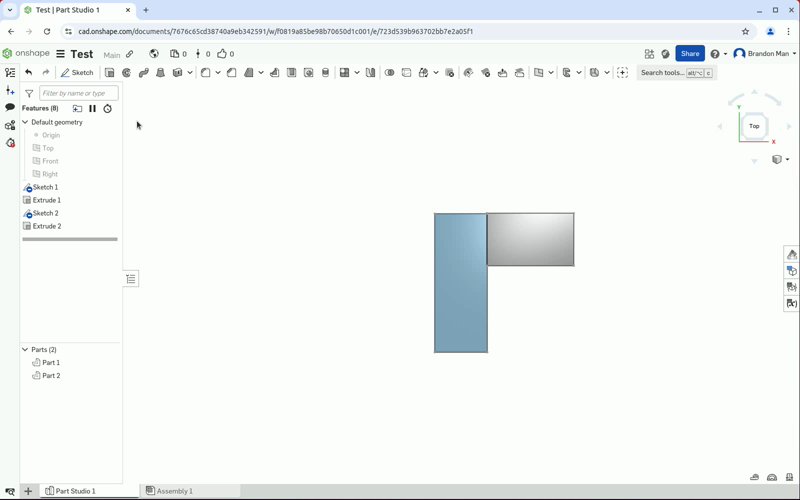
key(shift+7)
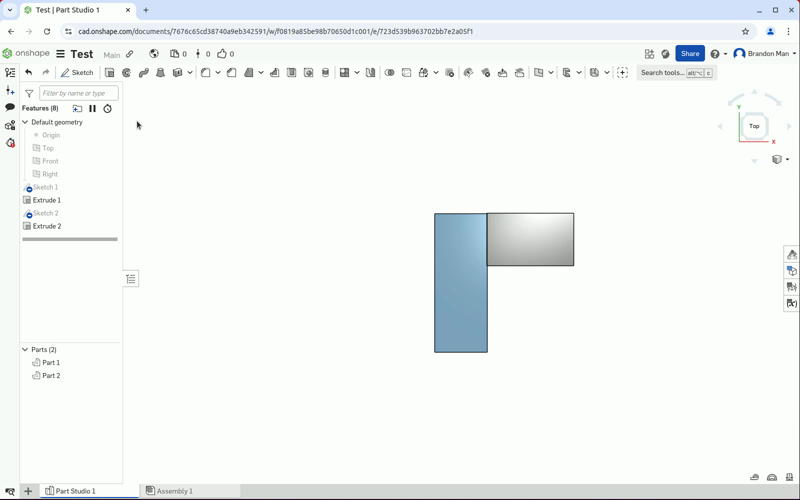
key(up, 3)
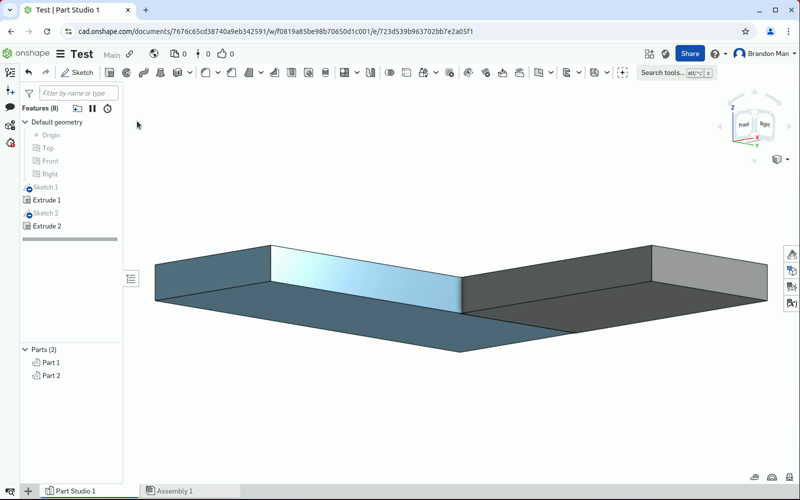
key(left, 3)
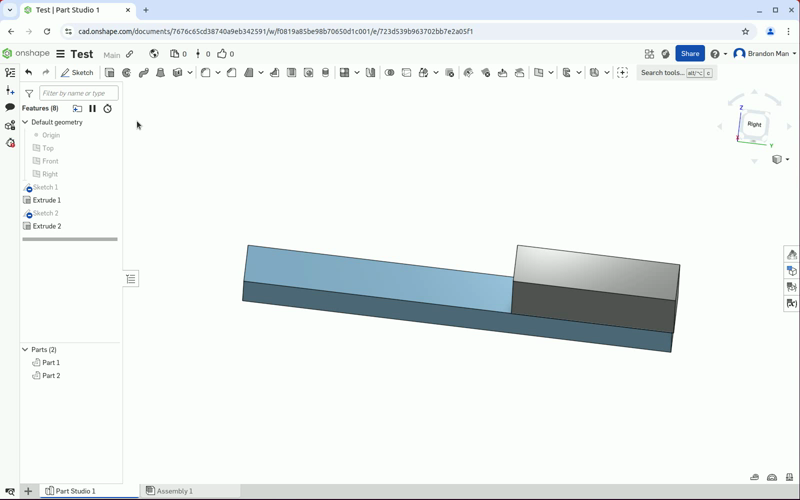
key(right, 3)
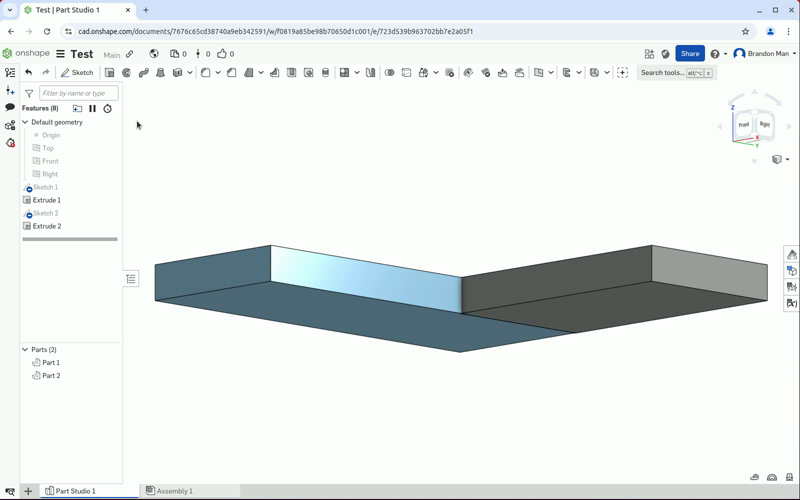
key(down, 3)
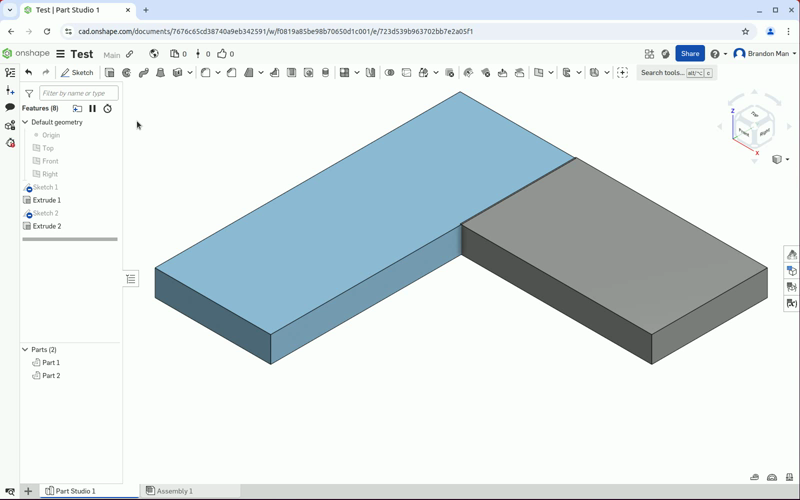
mouse_move(73, 189)
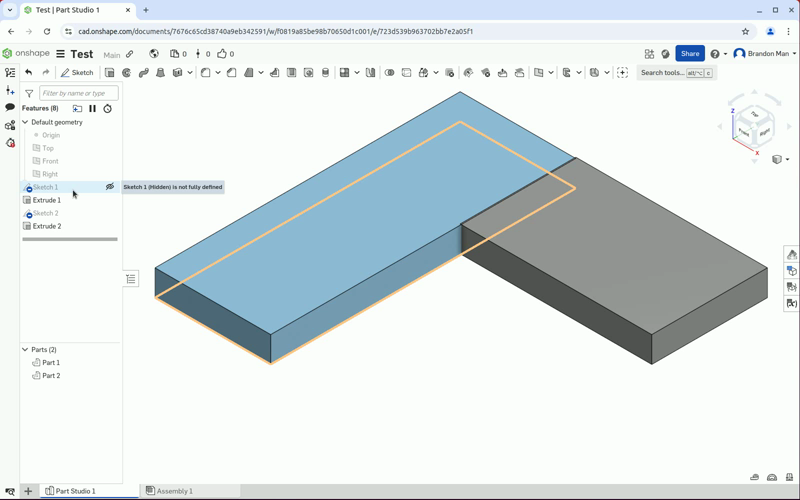
click(73, 189)